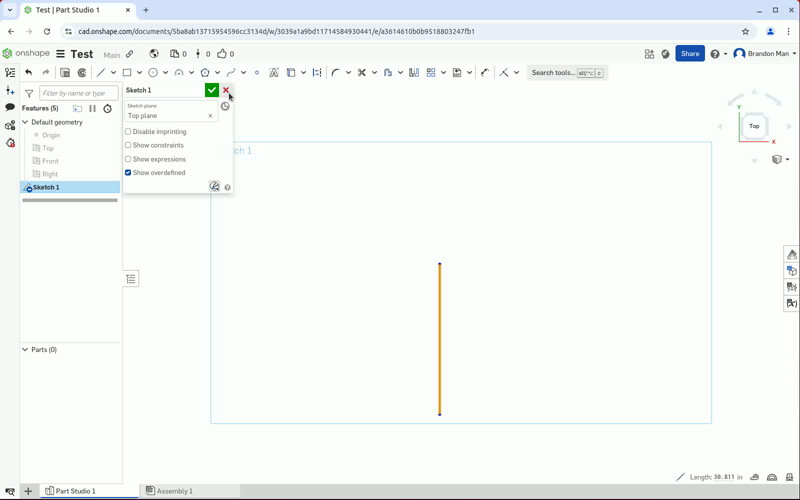
key(shift+h)
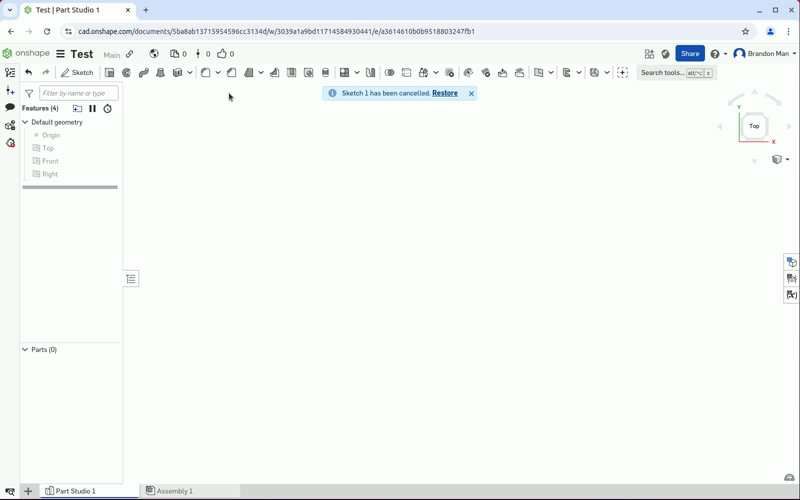
mouse_move(73, 352)
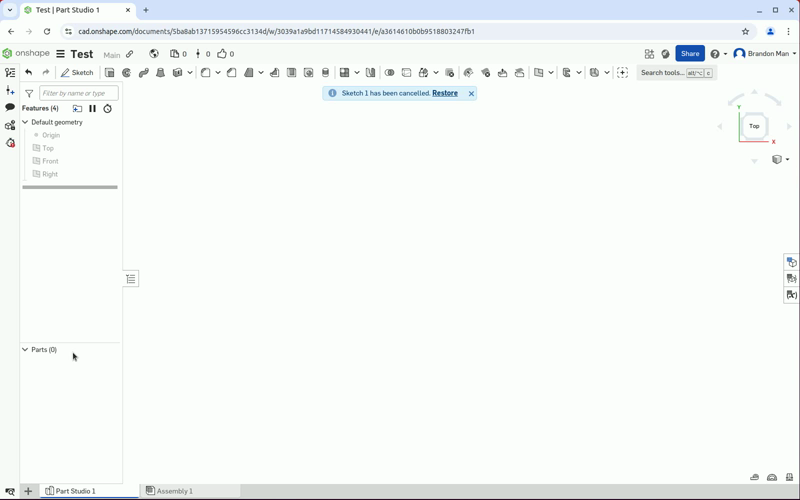
key(y)
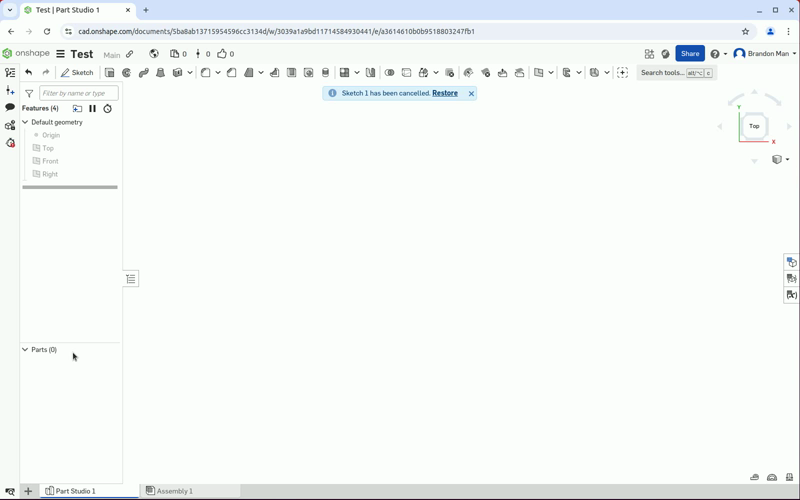
key(shift+p)
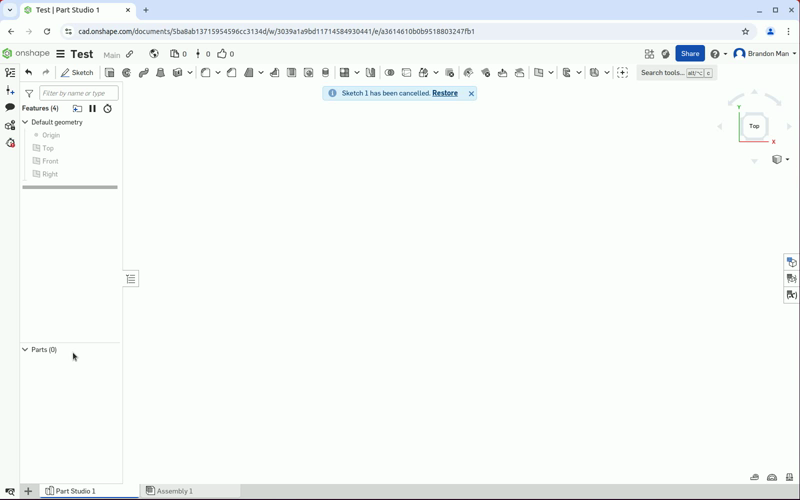
key(space)
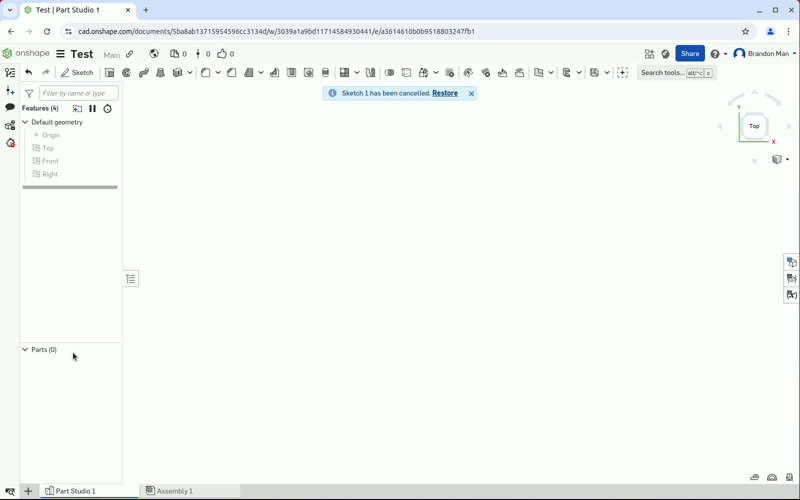
key_down(shift)
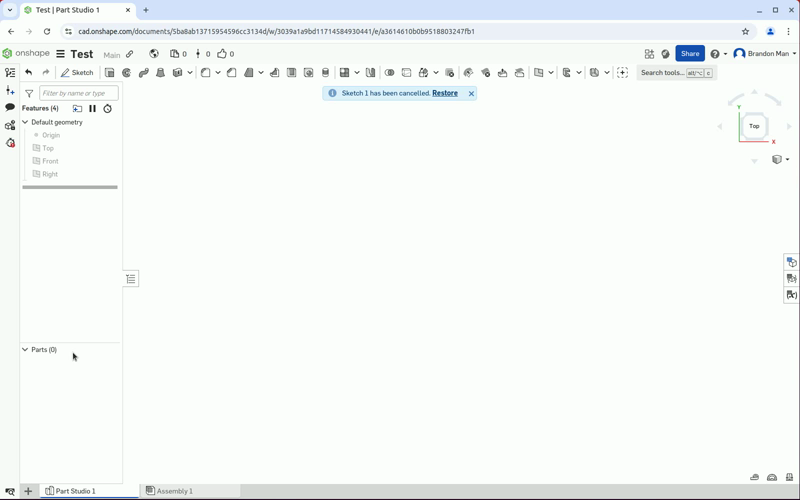
key(up)
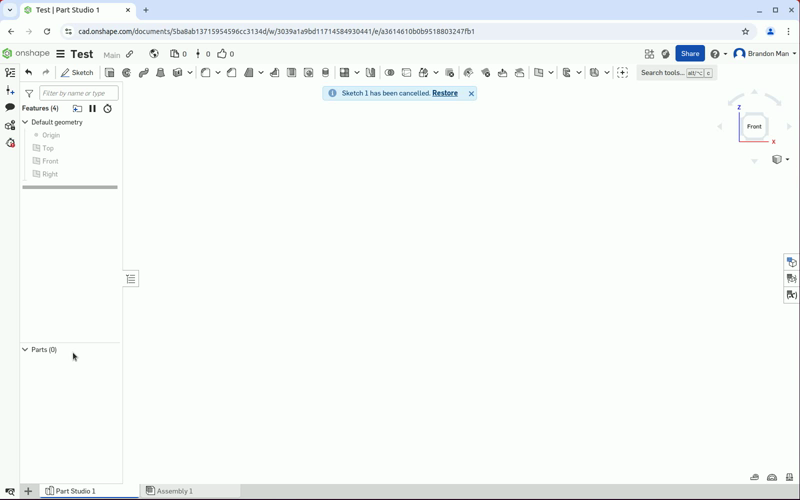
key_up(shift)
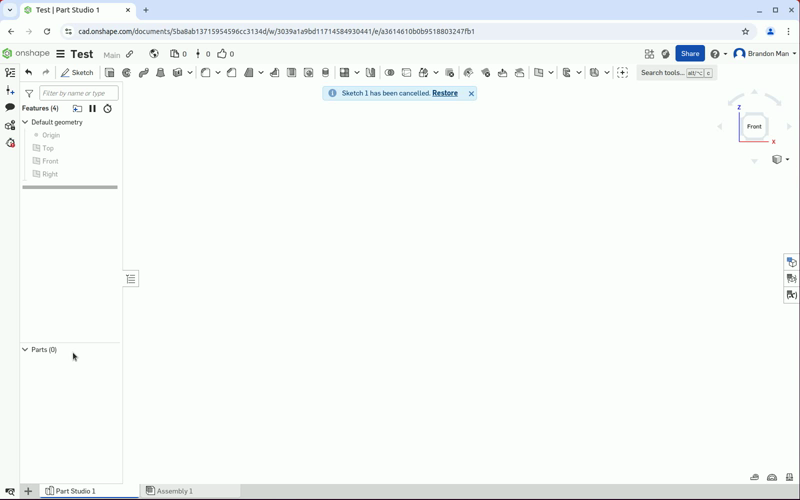
key(space)
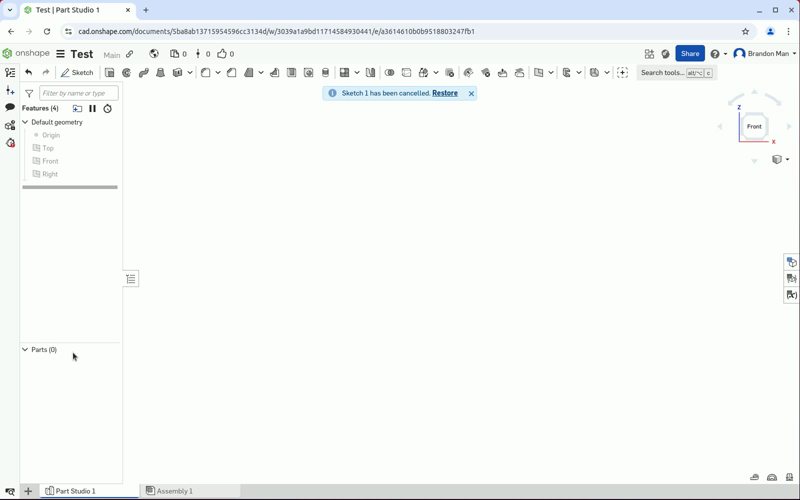
key_down(shift)
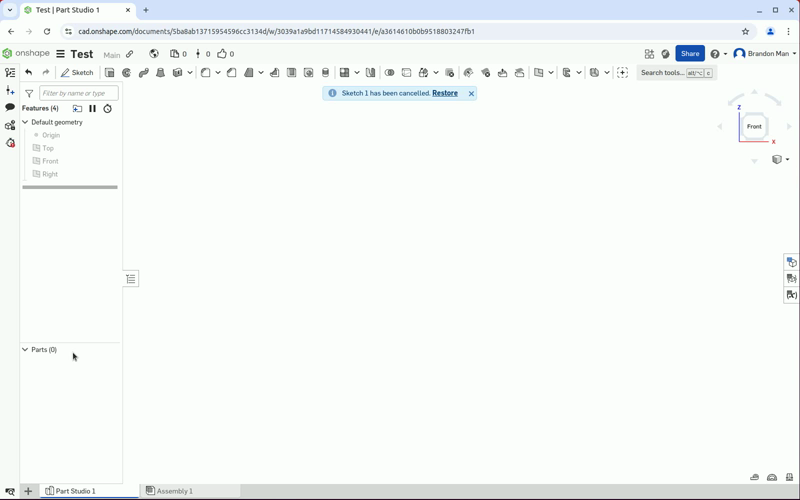
key(left)
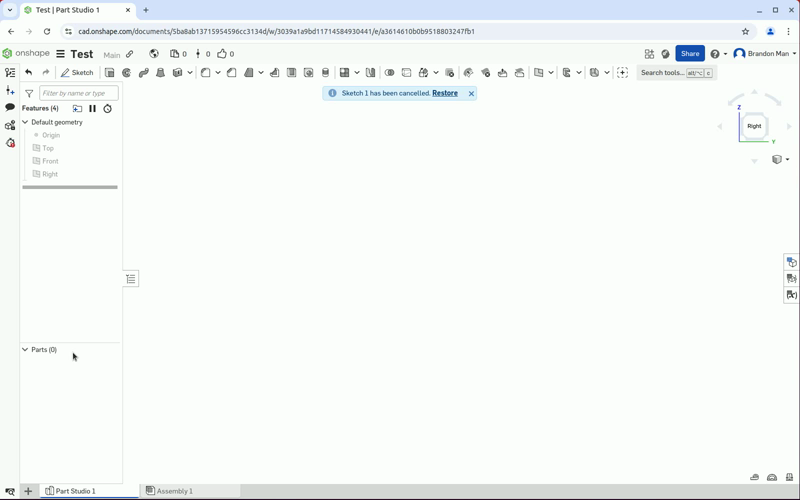
key_up(shift)
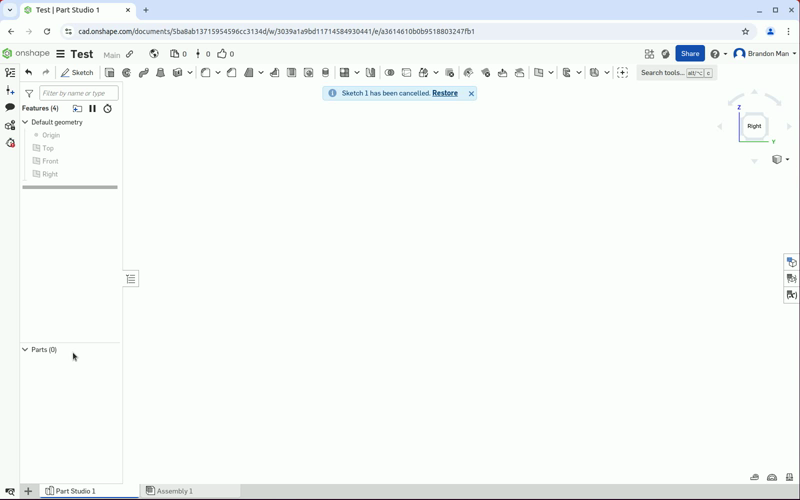
mouse_move(73, 352)
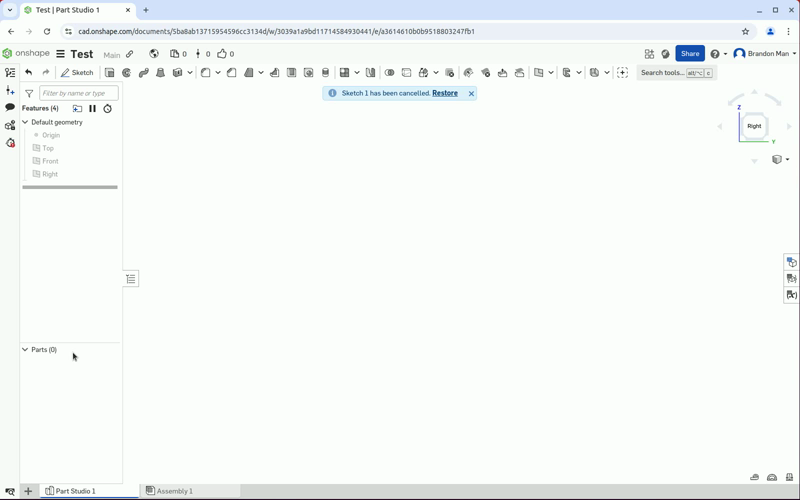
key(shift+y)
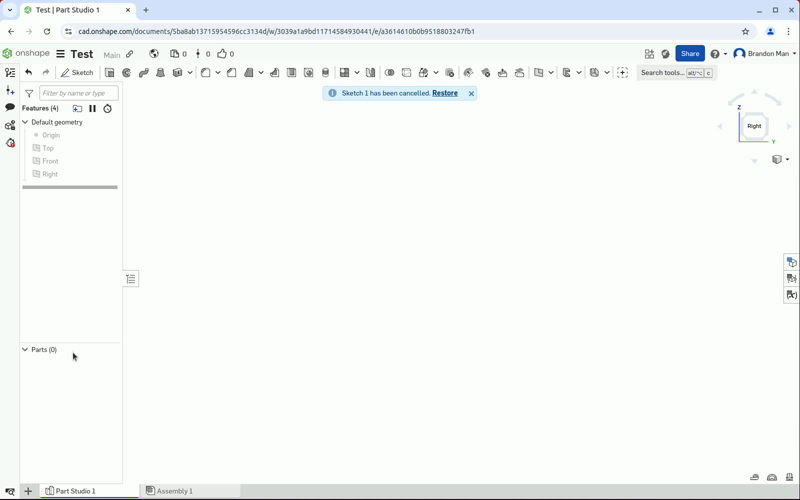
key(shift+s)
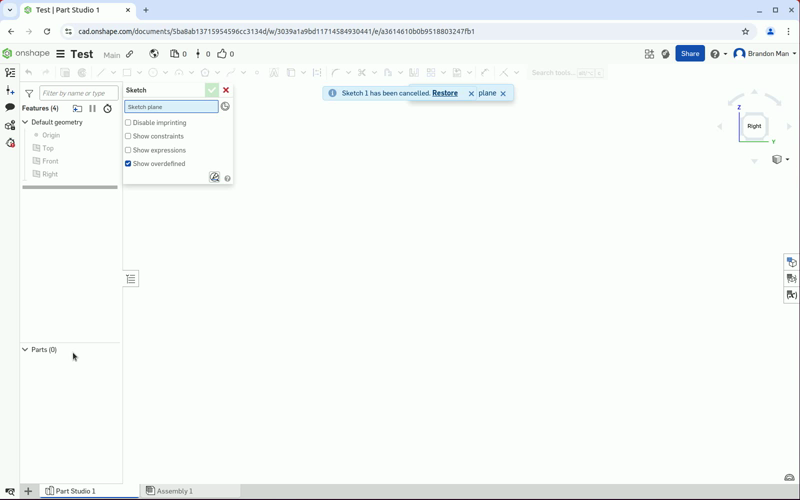
mouse_move(73, 176)
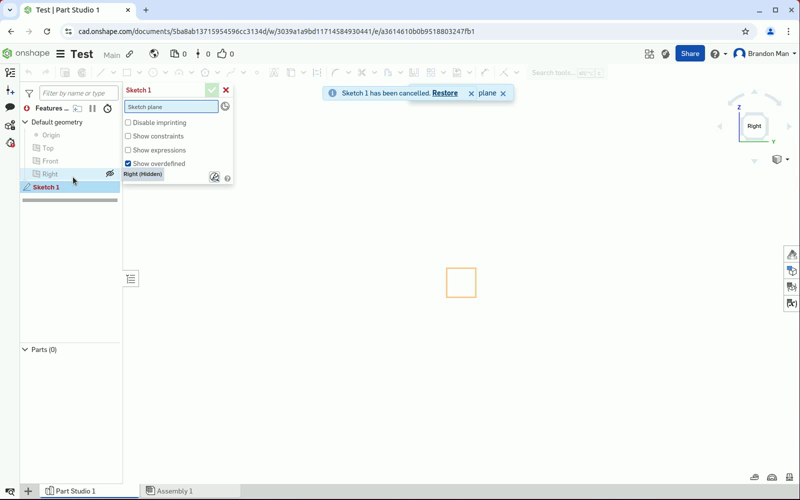
click(73, 176)
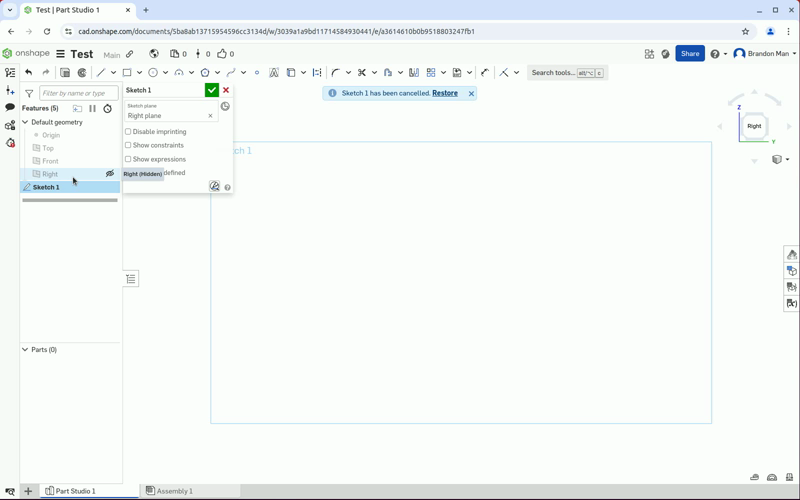
mouse_move(73, 352)
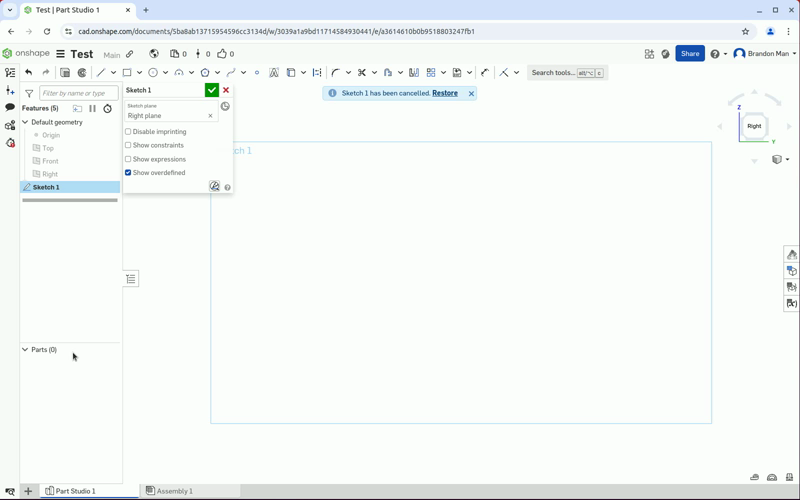
key(y)
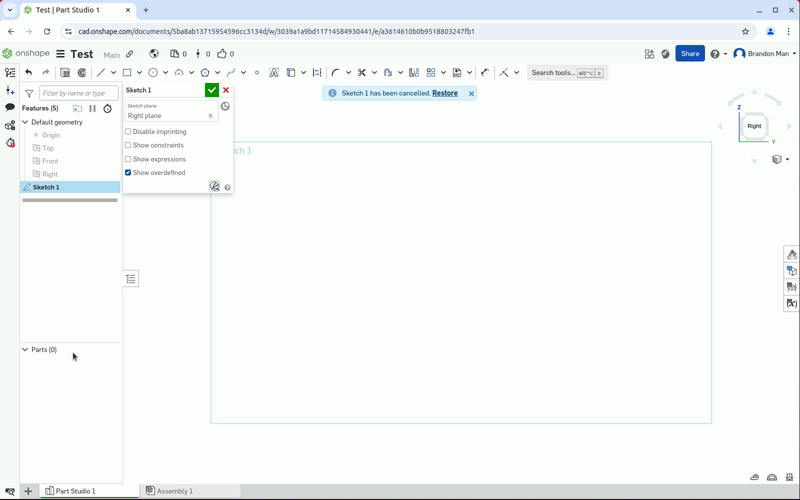
key(c)
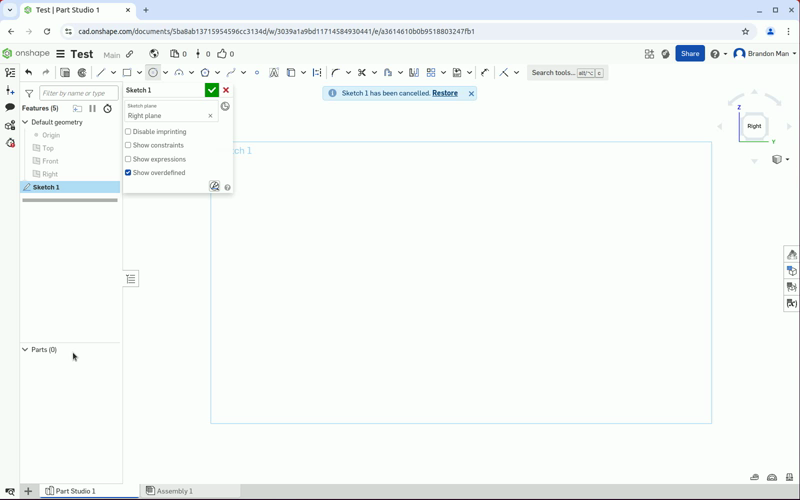
key_down(shift)
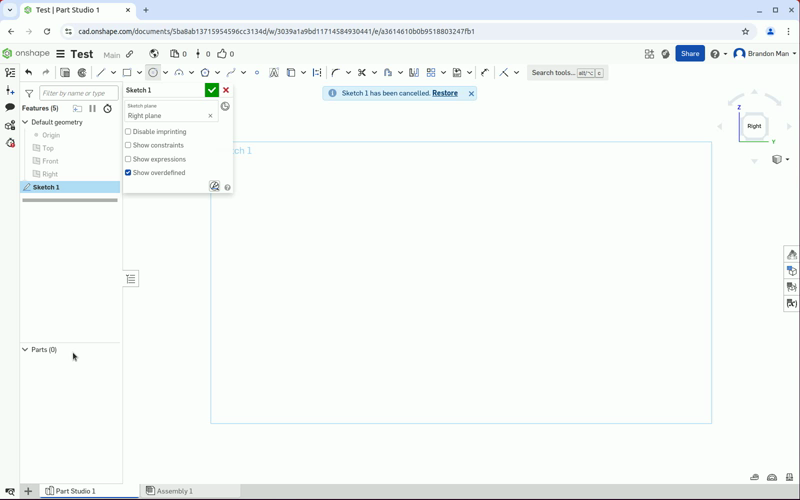
mouse_move(460, 282)
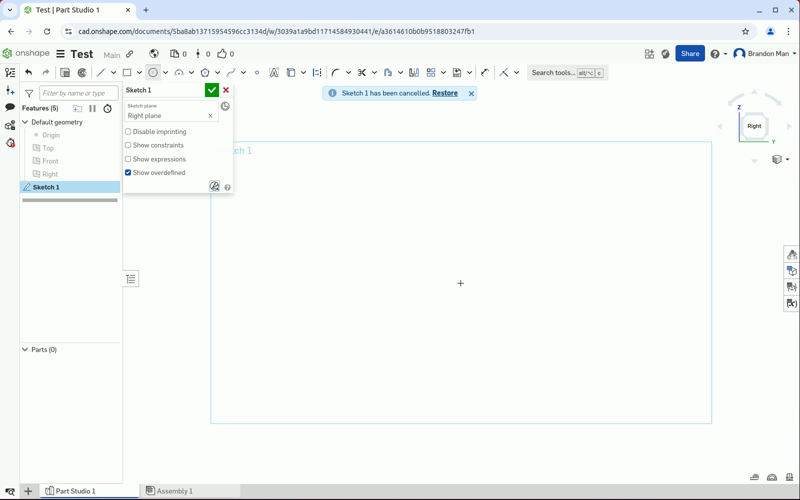
click(460, 282)
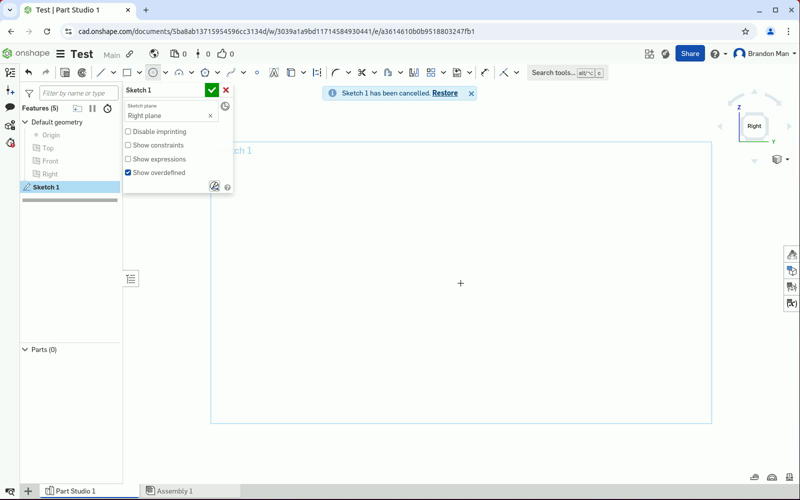
key_up(shift)
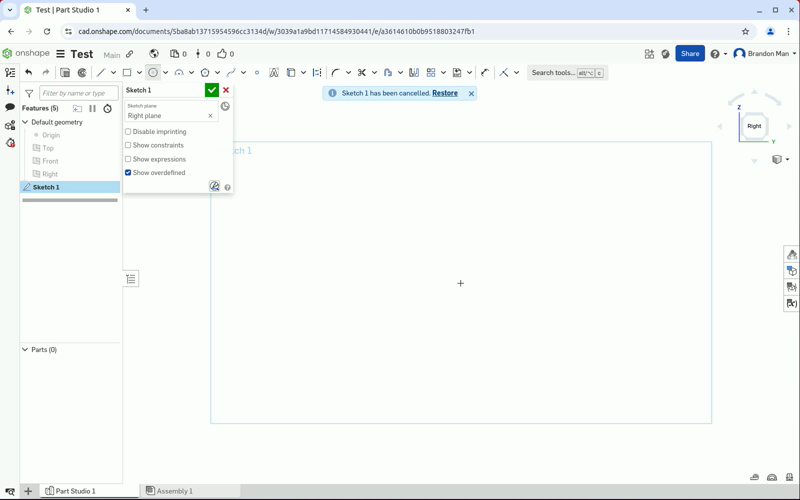
mouse_move(467, 282)
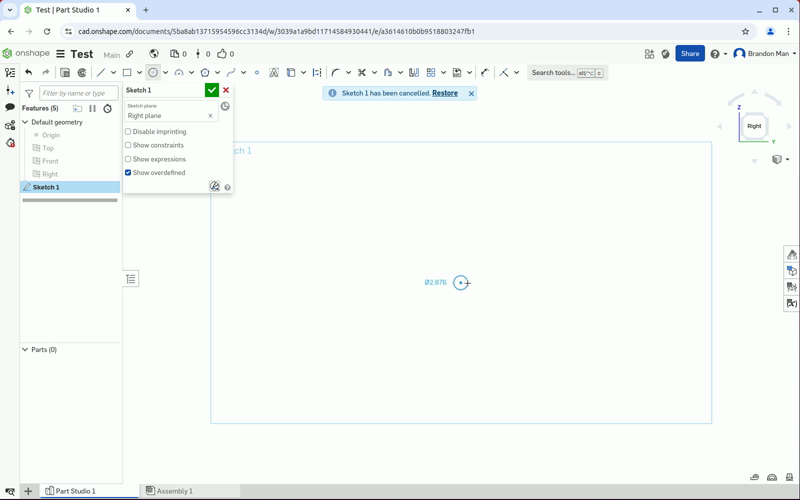
click(467, 282)
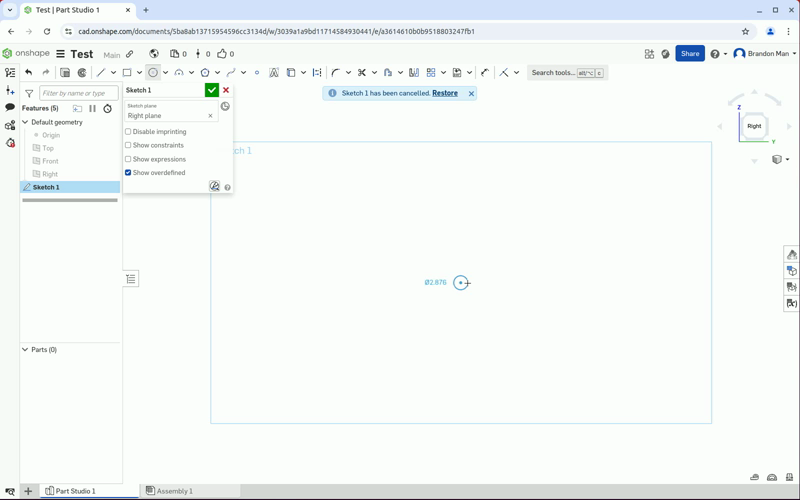
key(esc)
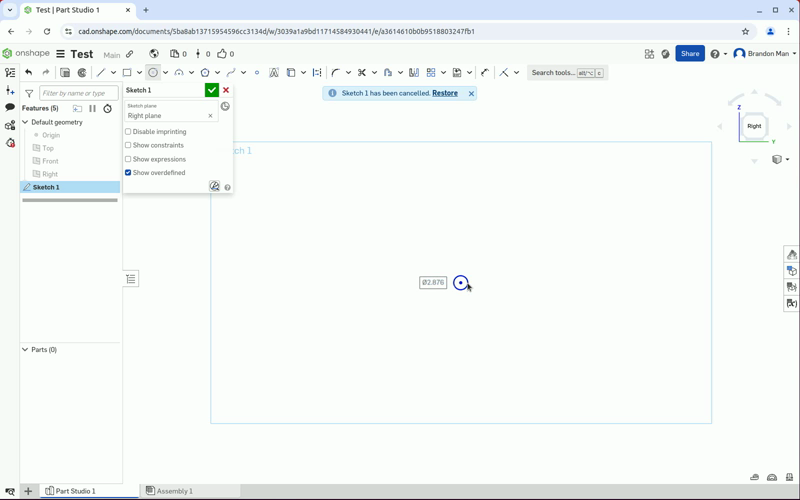
key(c)
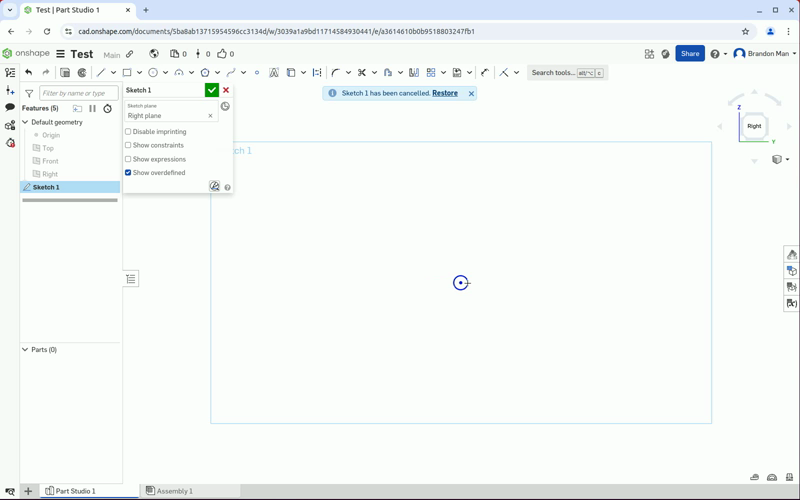
key_down(shift)
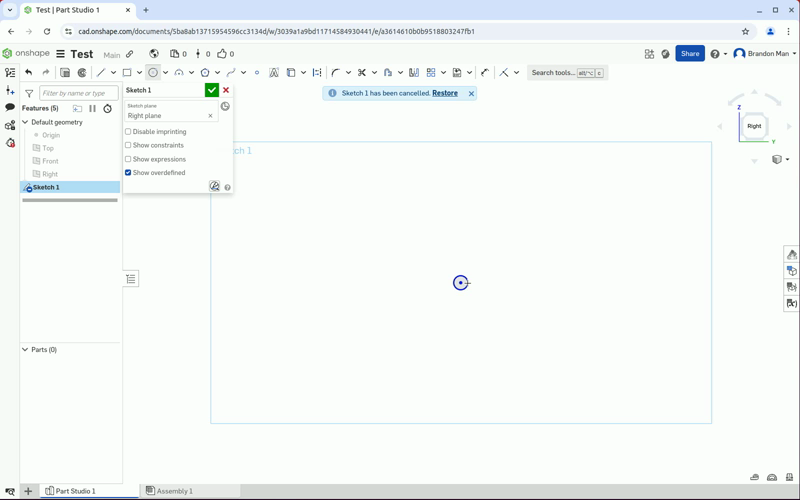
mouse_move(460, 282)
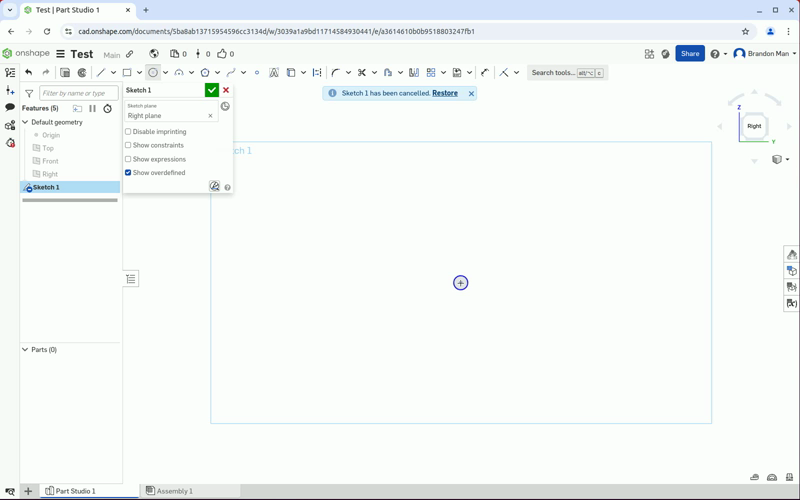
click(460, 282)
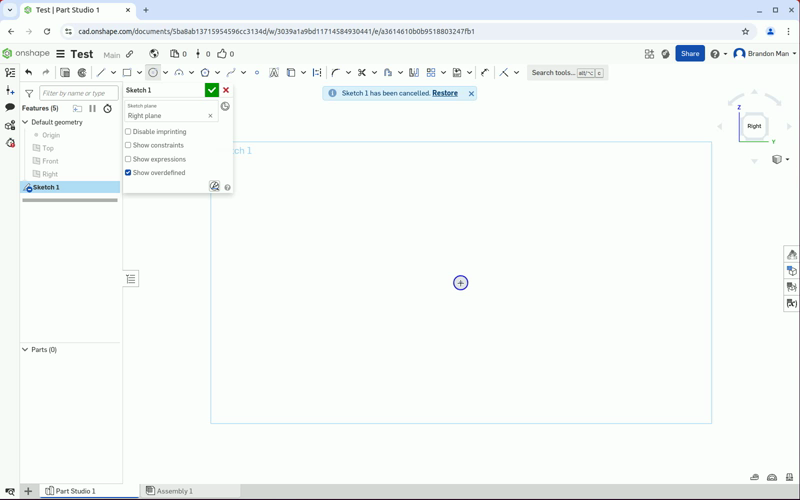
key_up(shift)
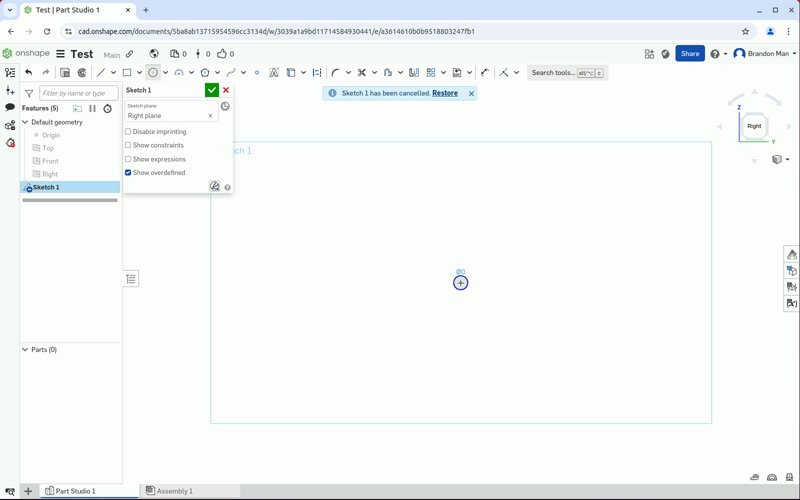
mouse_move(464, 282)
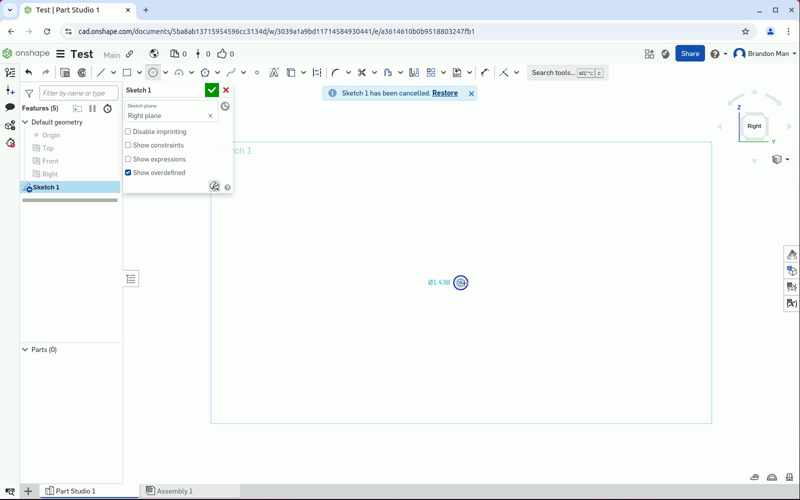
scroll(6)
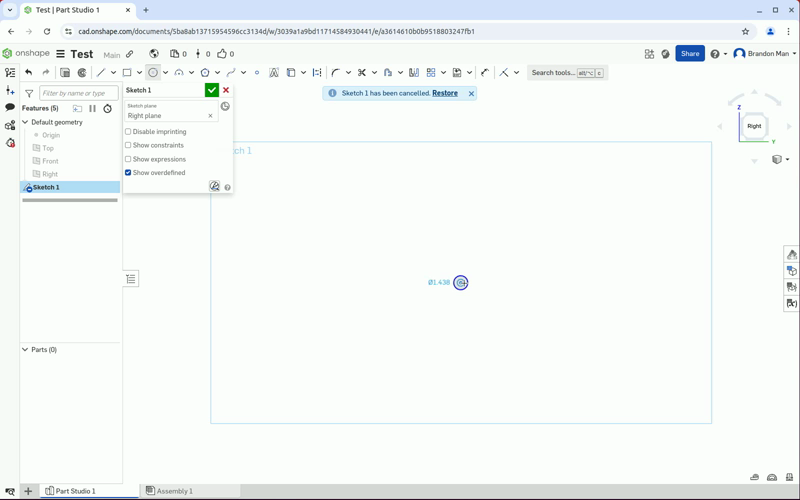
scroll(6)
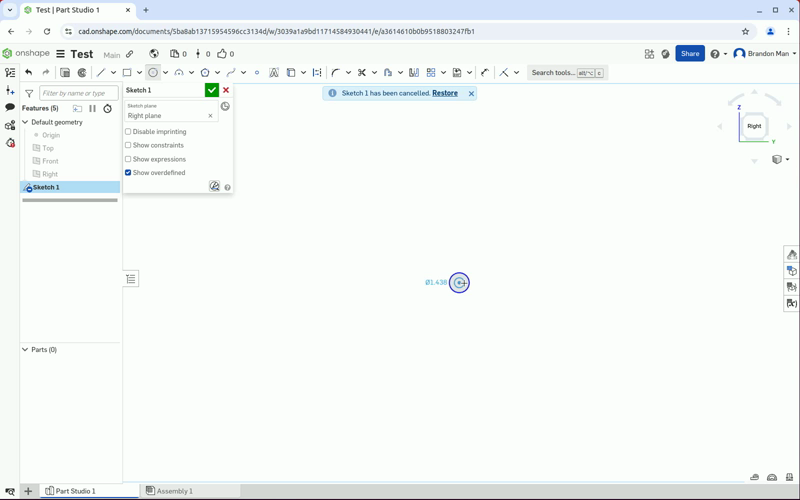
scroll(6)
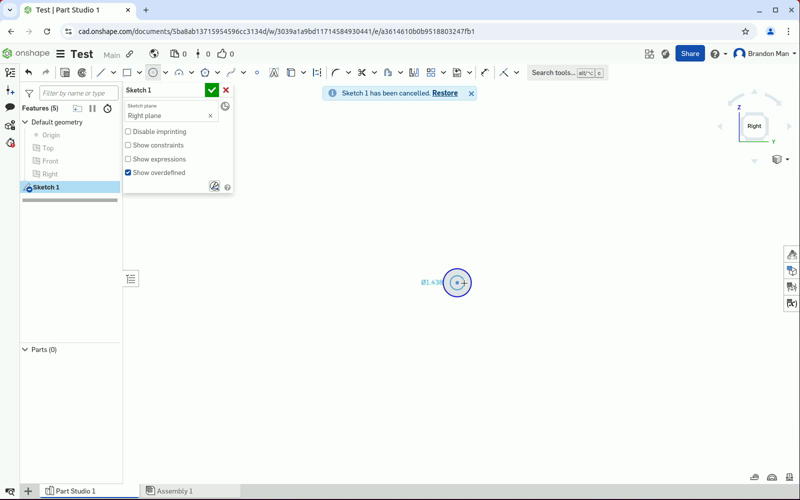
scroll(6)
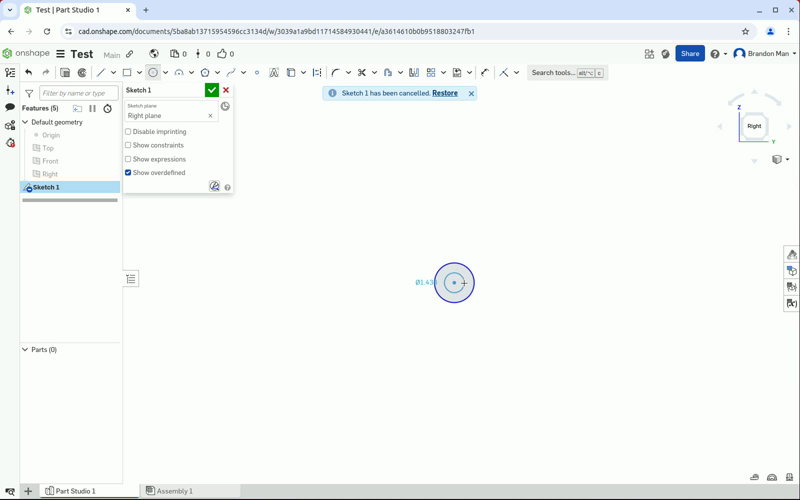
scroll(6)
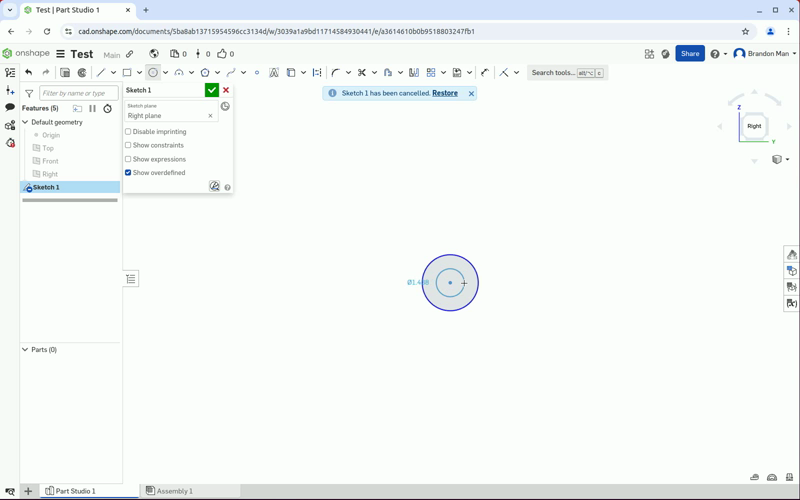
scroll(6)
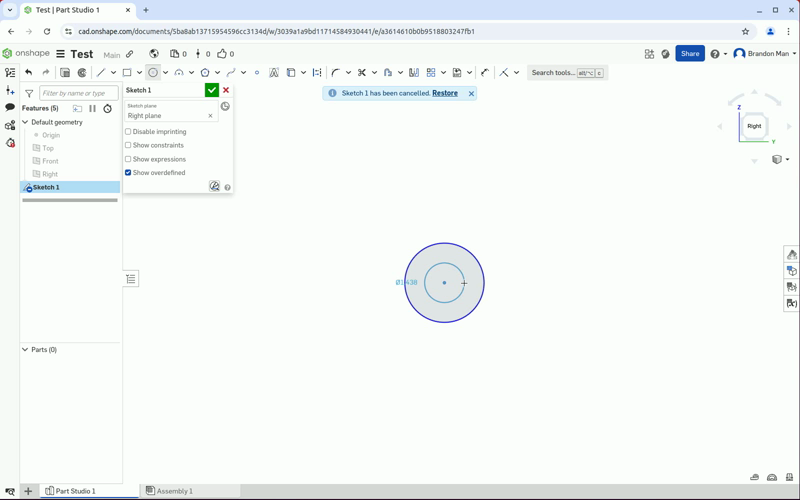
scroll(6)
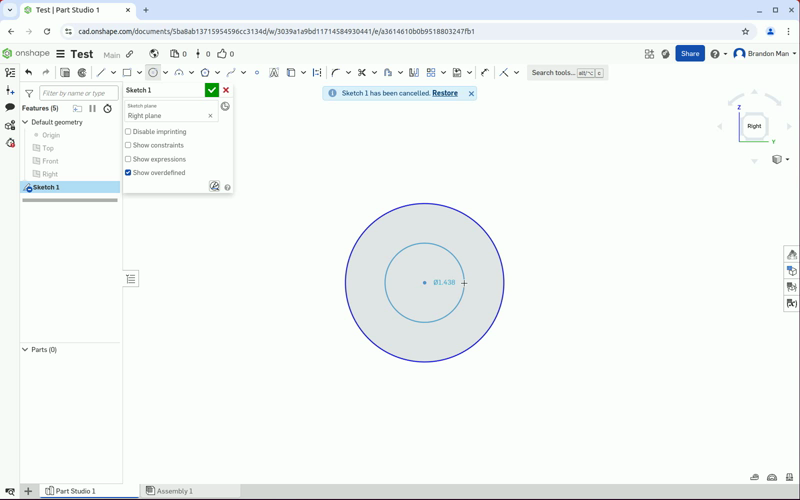
click(464, 282)
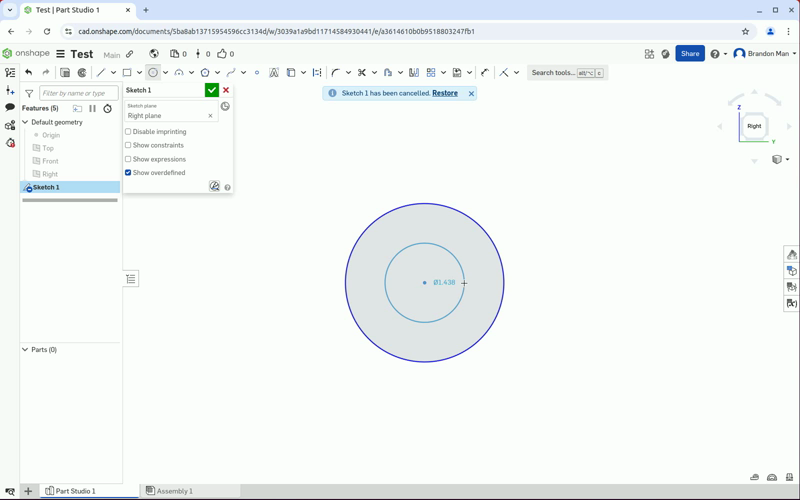
scroll(-6)
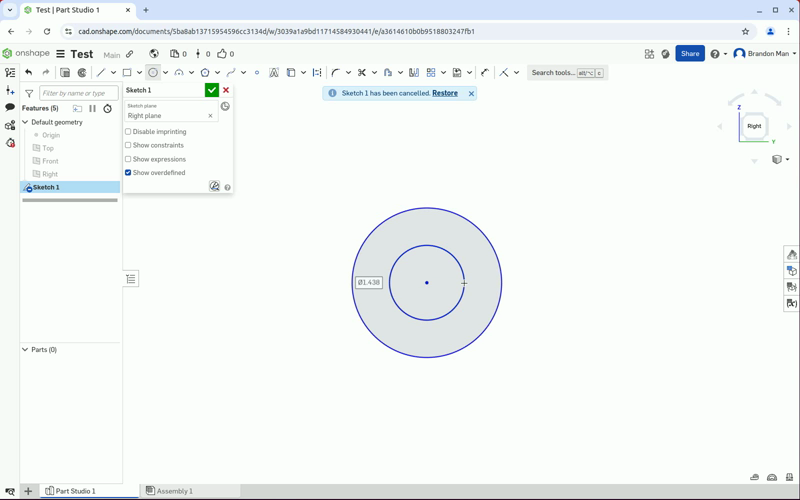
scroll(-6)
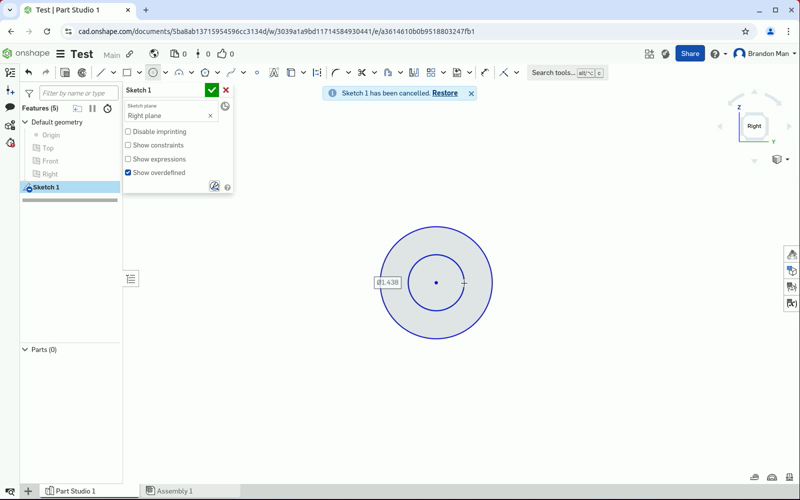
scroll(-6)
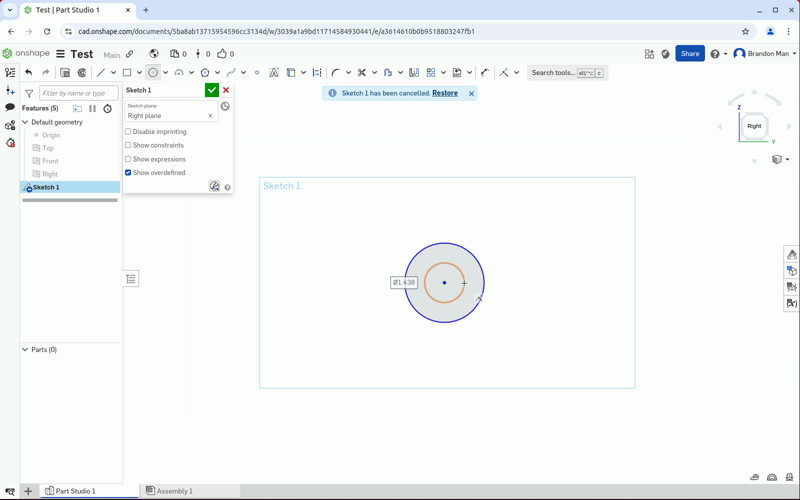
scroll(-6)
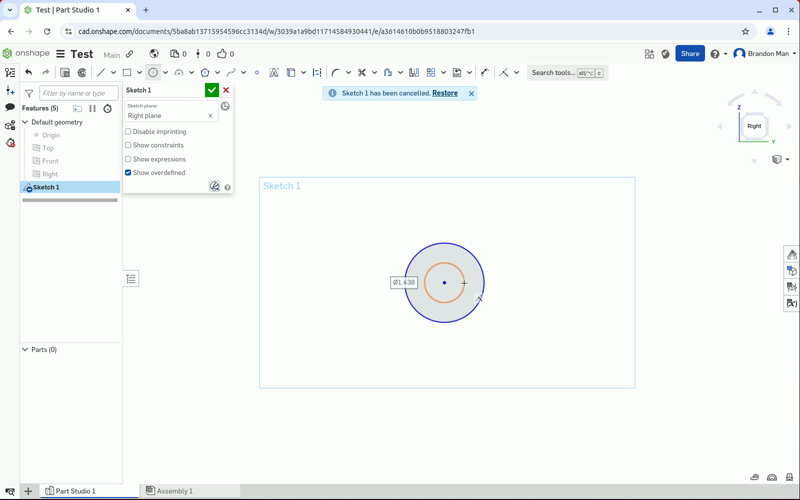
scroll(-6)
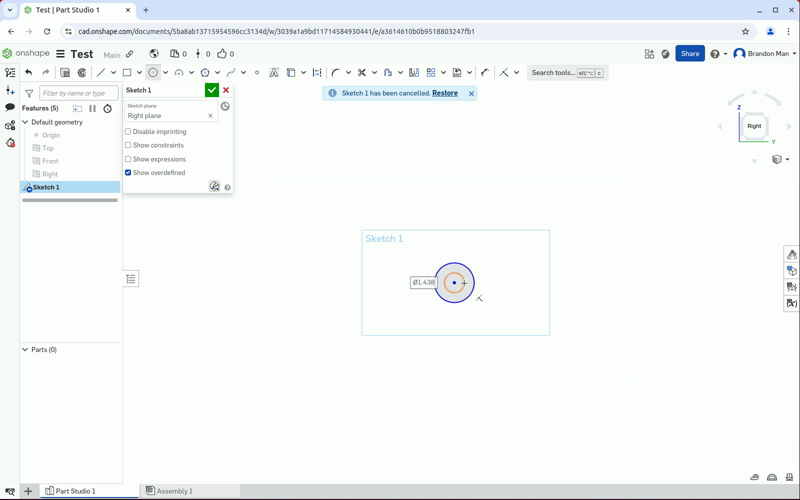
scroll(-6)
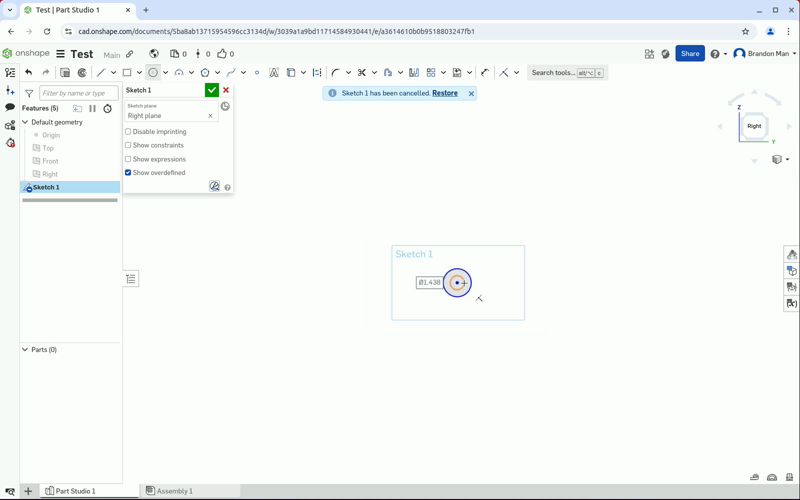
scroll(-6)
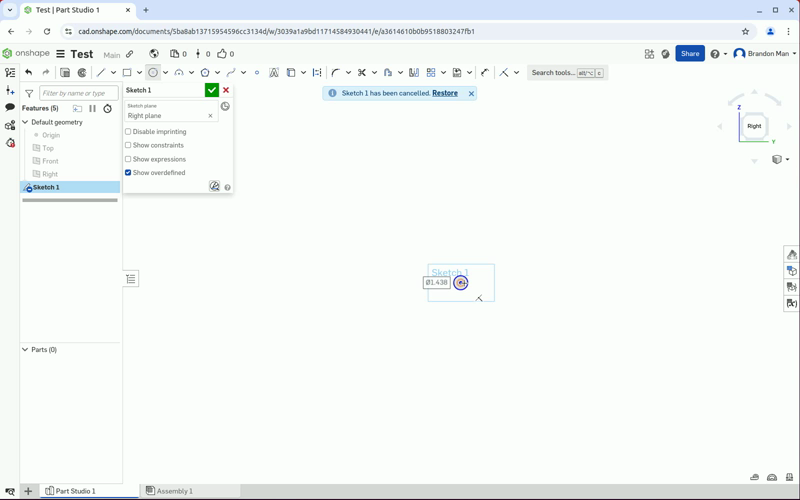
key(esc)
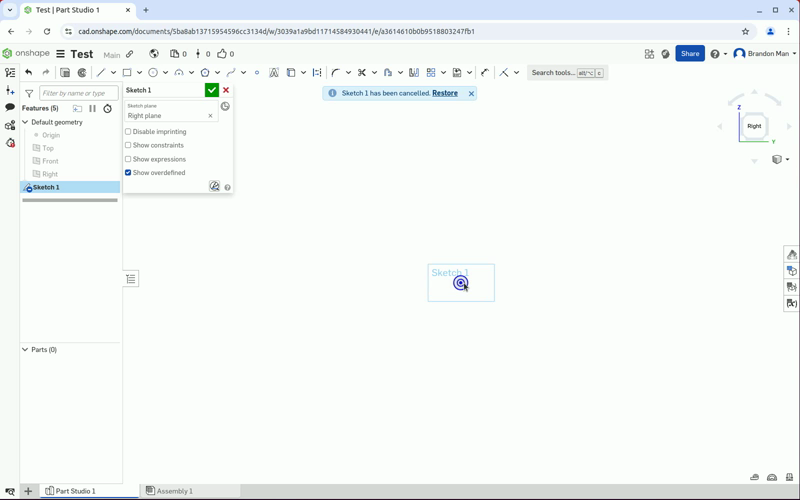
mouse_move(466, 280)
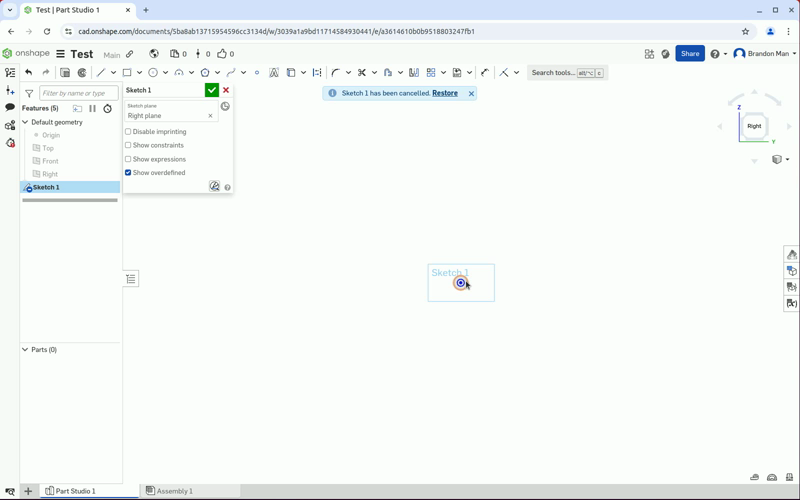
scroll(6)
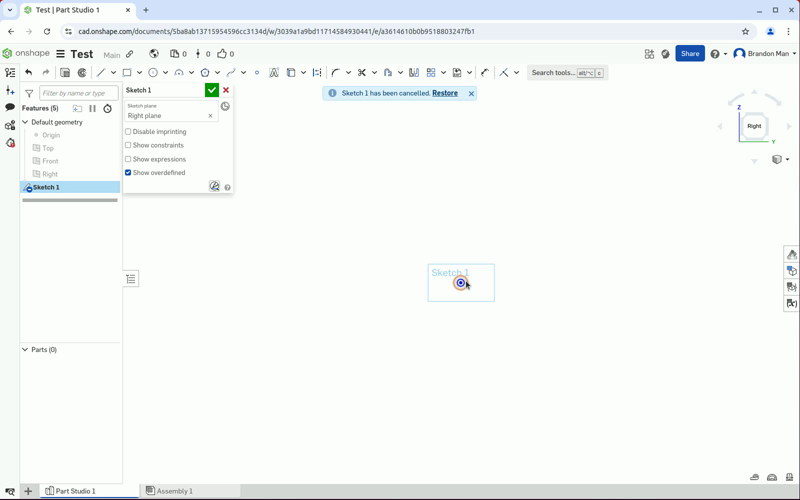
scroll(6)
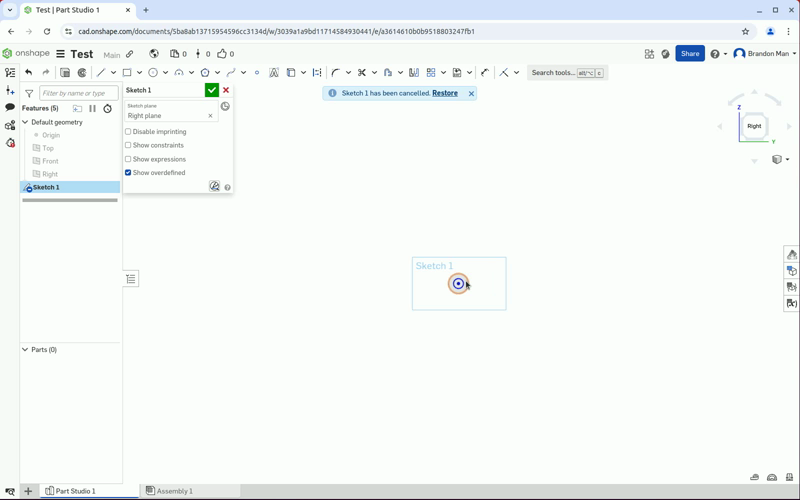
scroll(6)
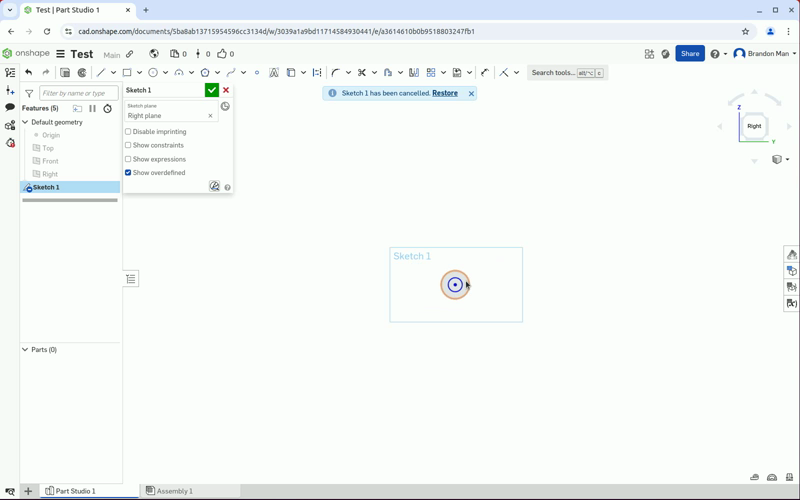
scroll(6)
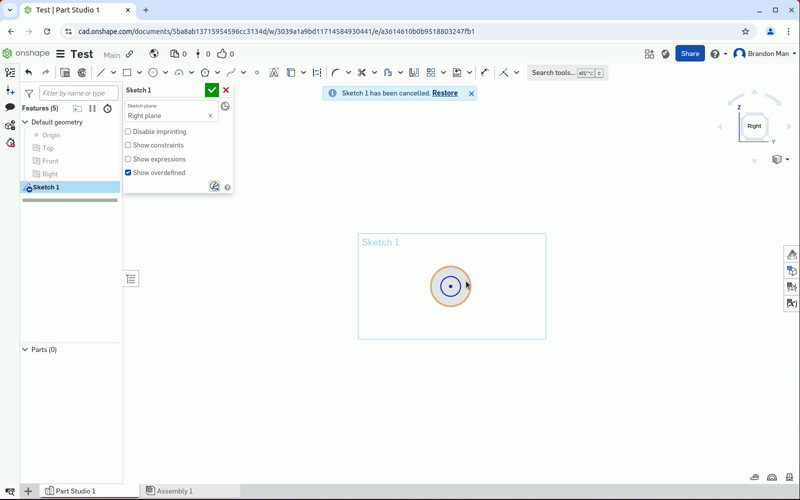
scroll(6)
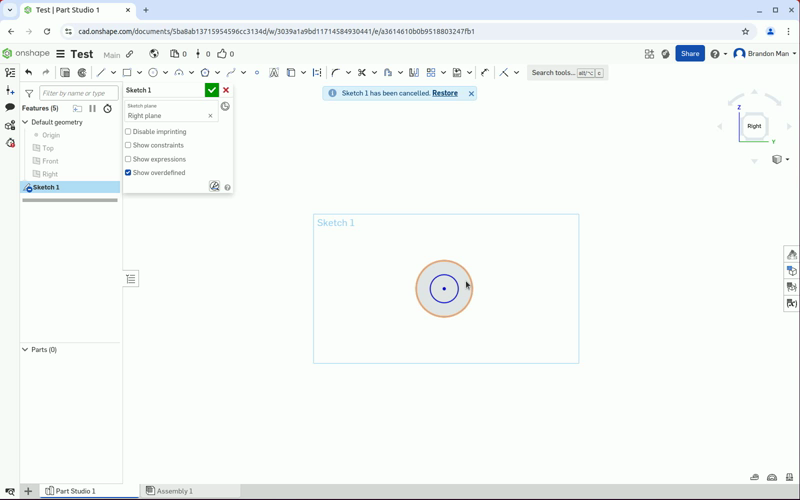
scroll(6)
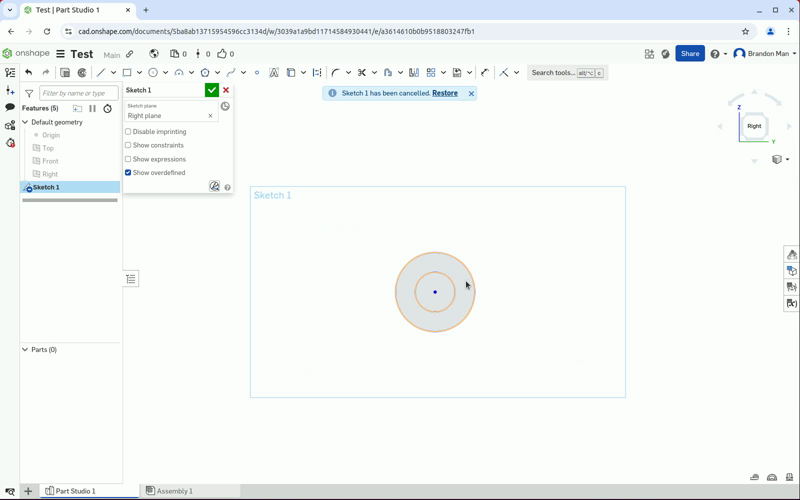
scroll(6)
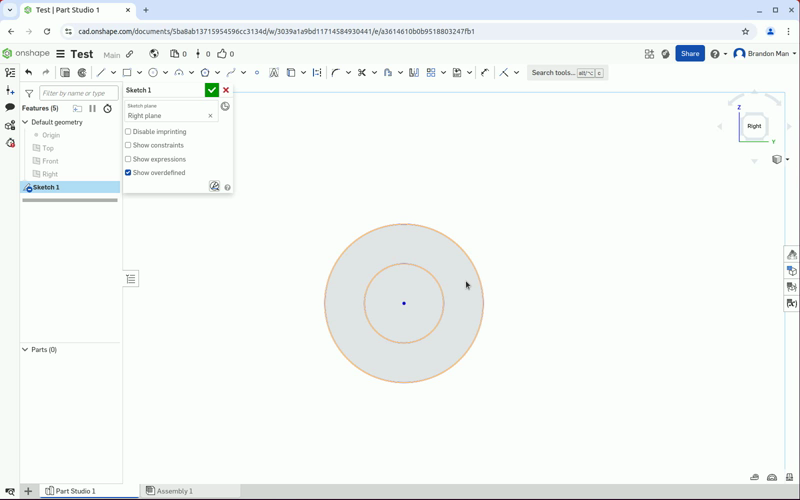
click(466, 280)
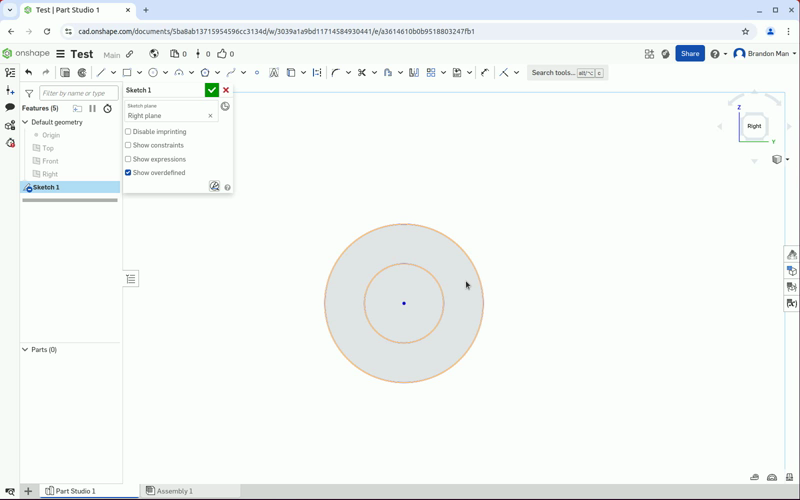
scroll(-6)
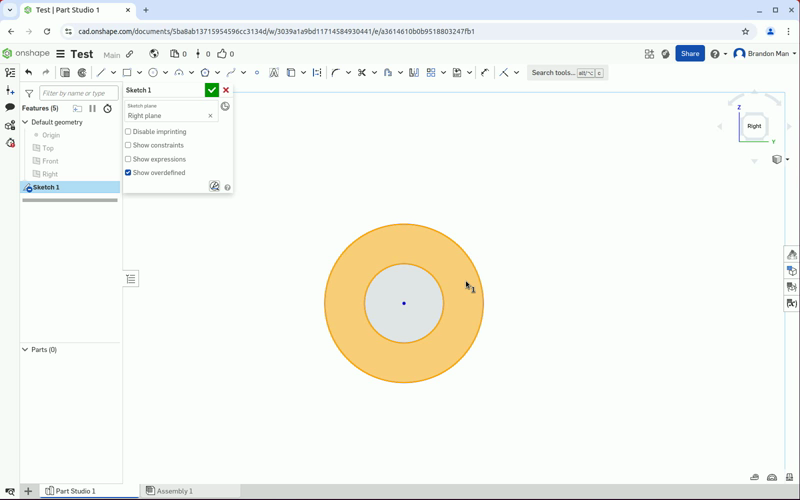
scroll(-6)
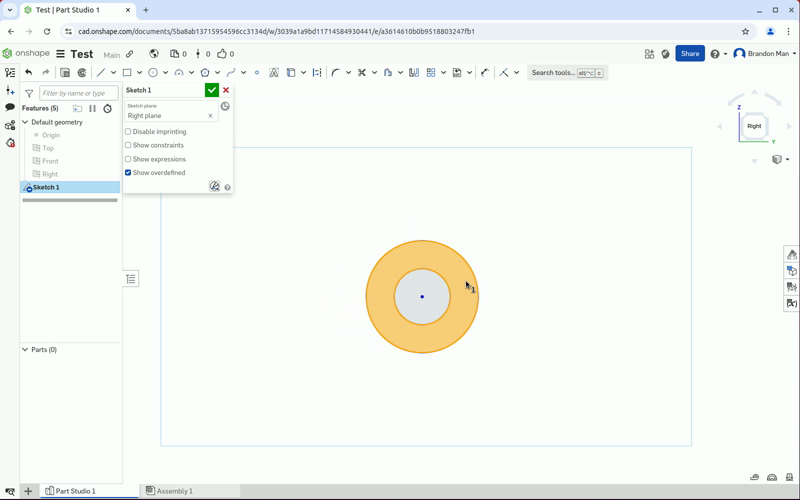
scroll(-6)
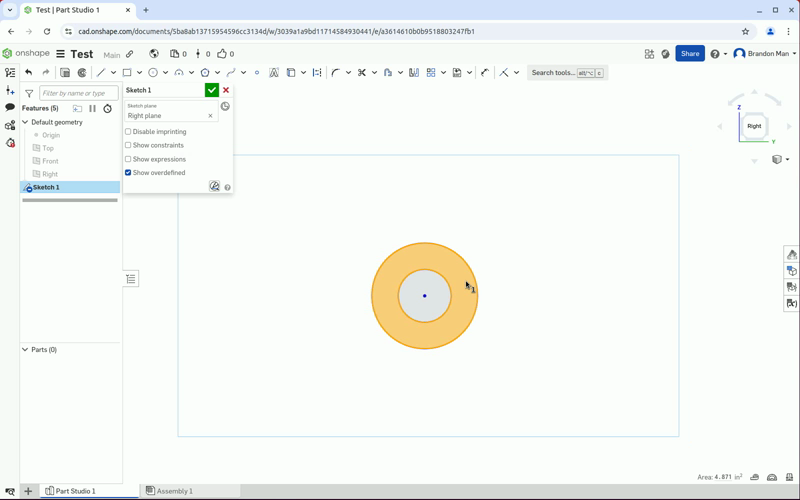
scroll(-6)
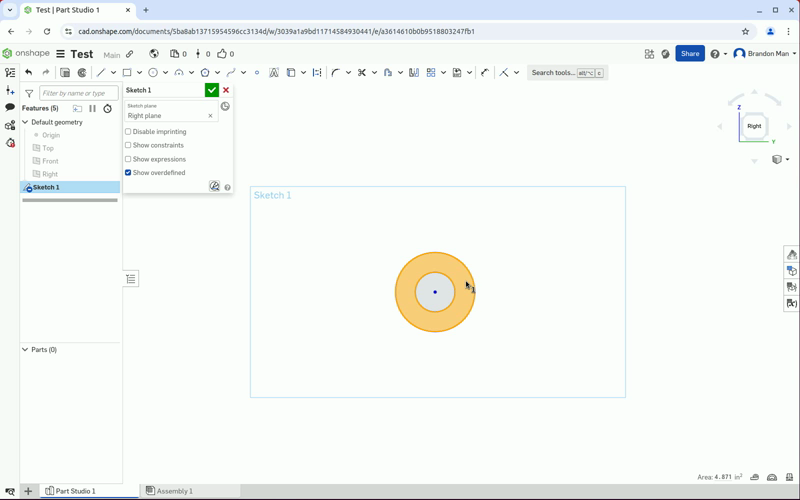
scroll(-6)
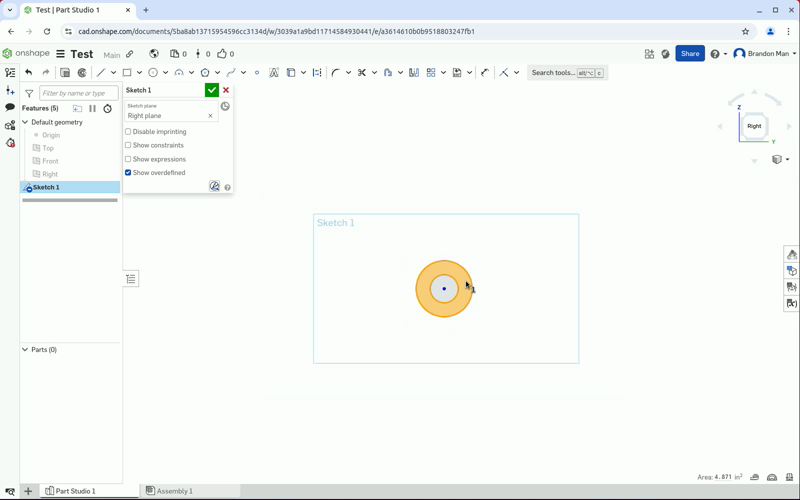
scroll(-6)
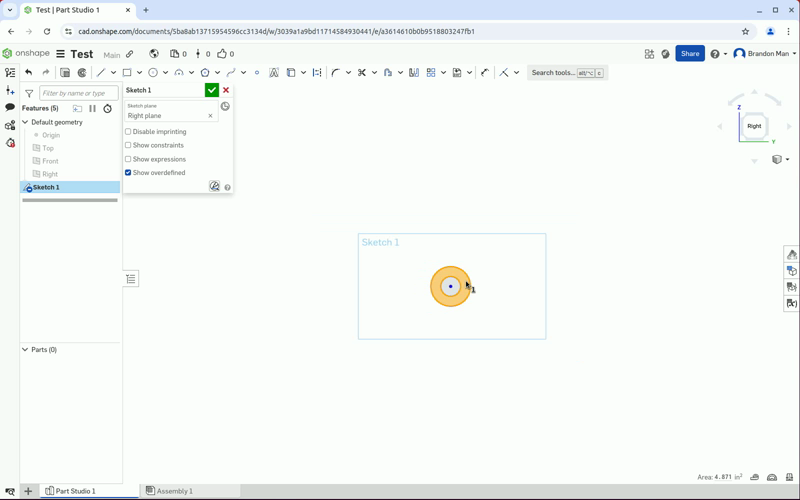
scroll(-6)
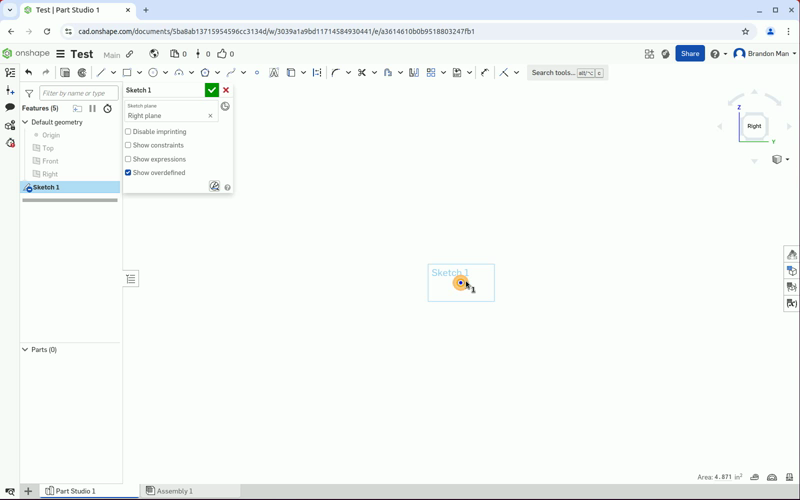
mouse_move(73, 352)
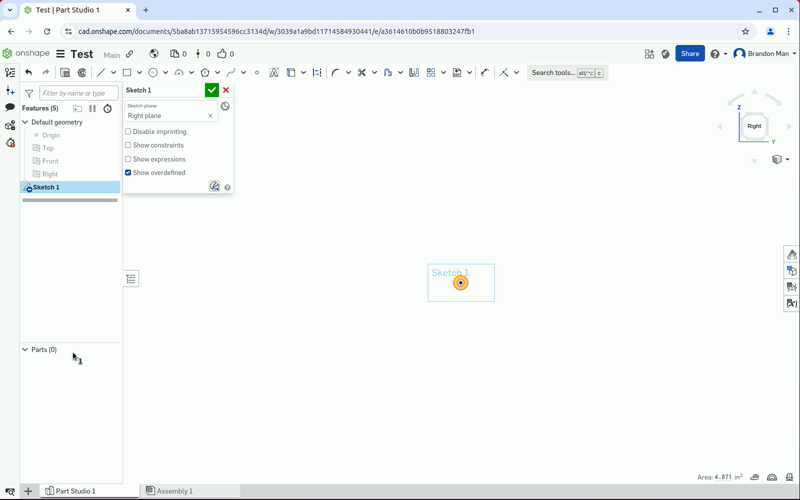
key(shift+y)
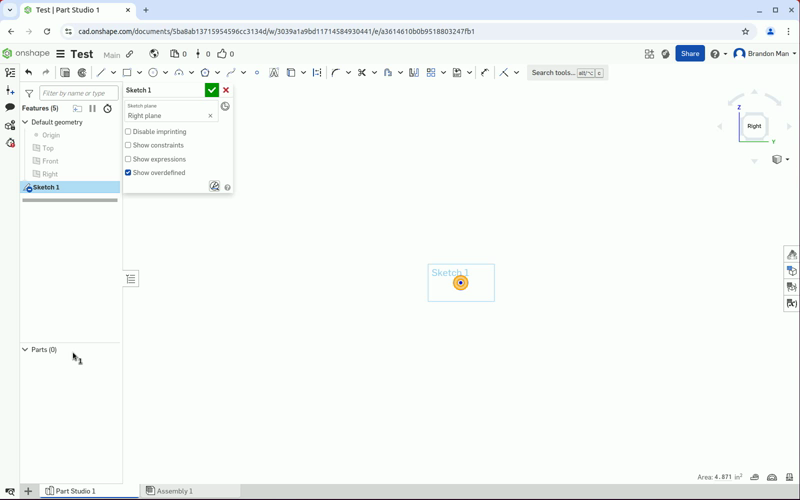
key(shift+e)
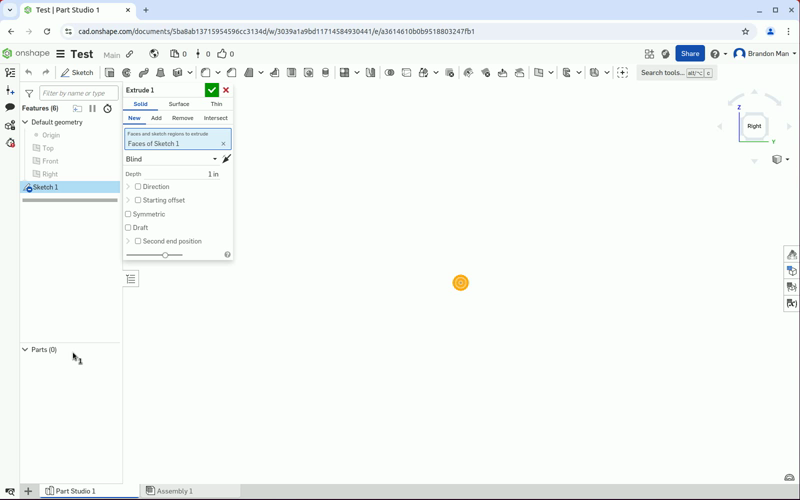
mouse_move(143, 106)
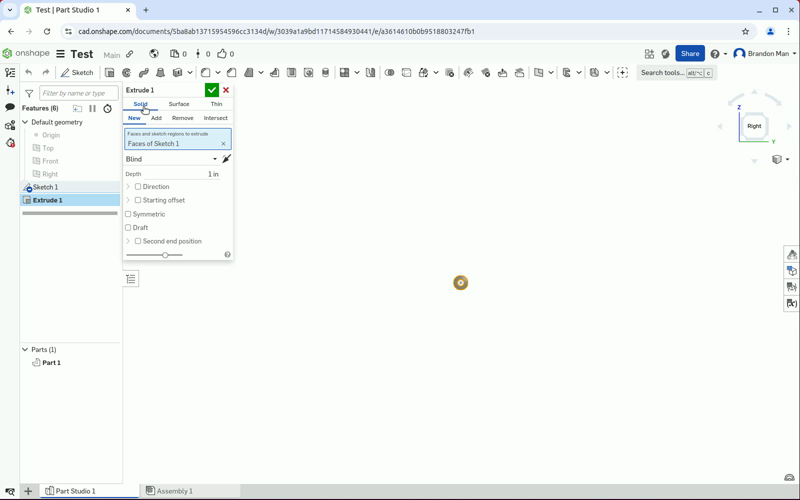
click(143, 106)
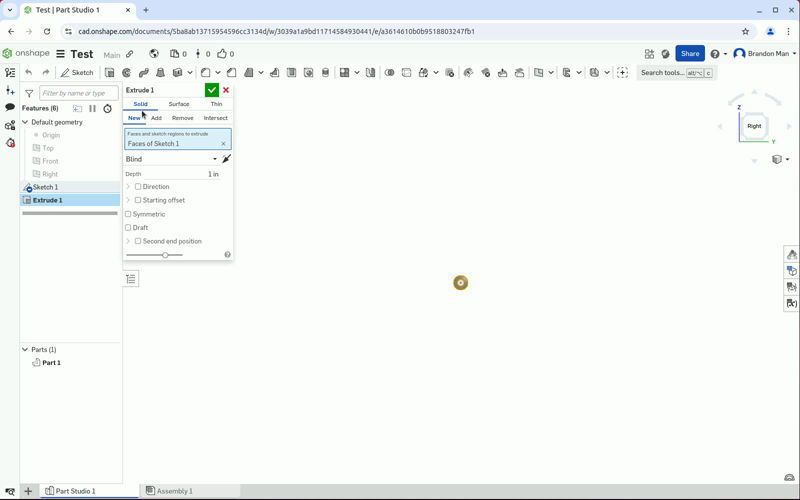
mouse_move(137, 120)
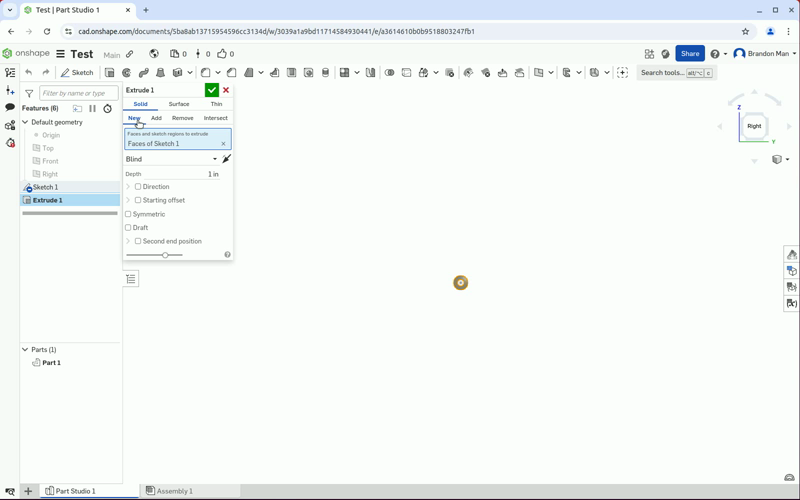
click(137, 120)
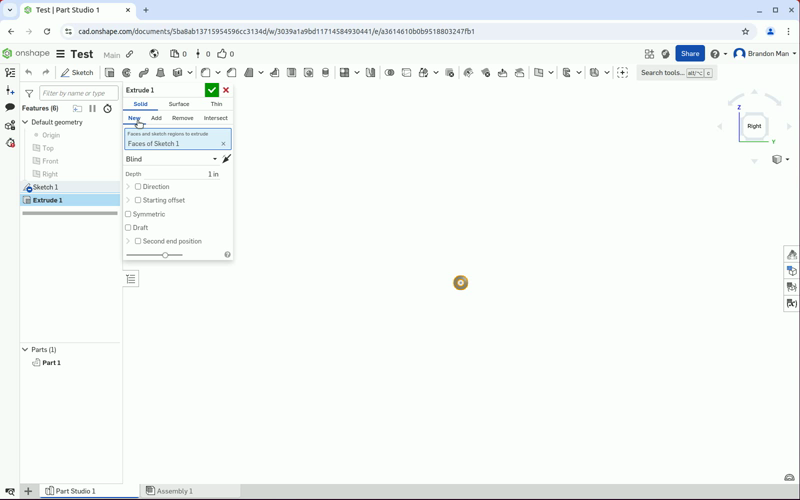
key(tab, 4)
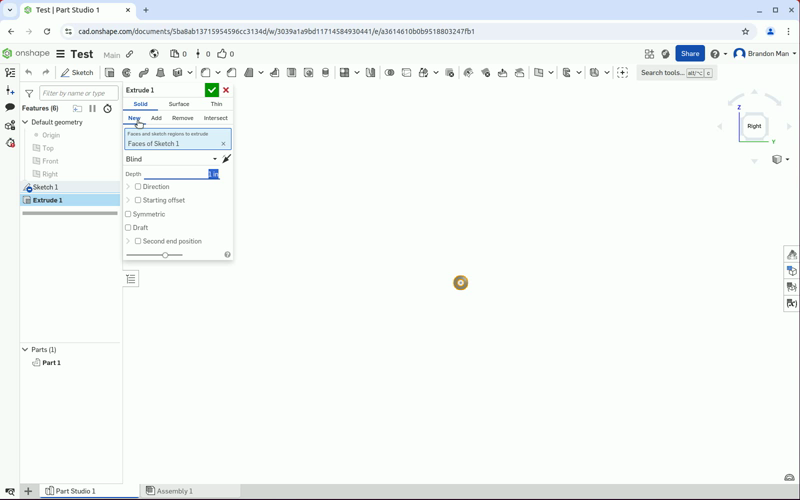
text(2.888)
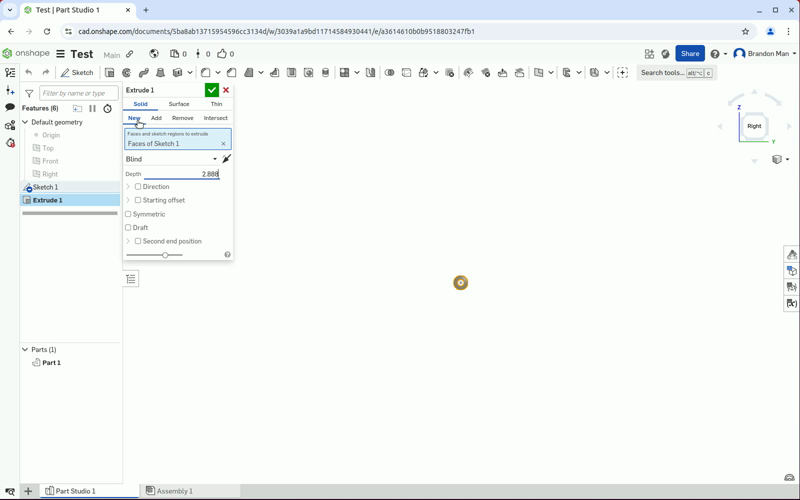
key(tab, 3)
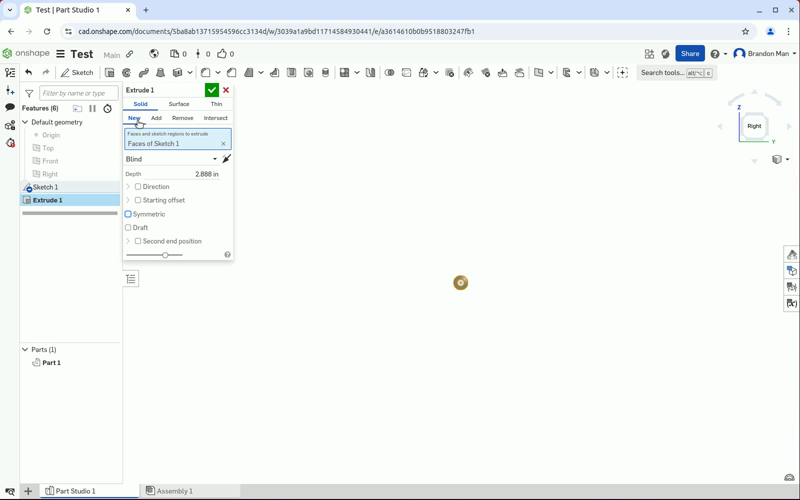
key(space)
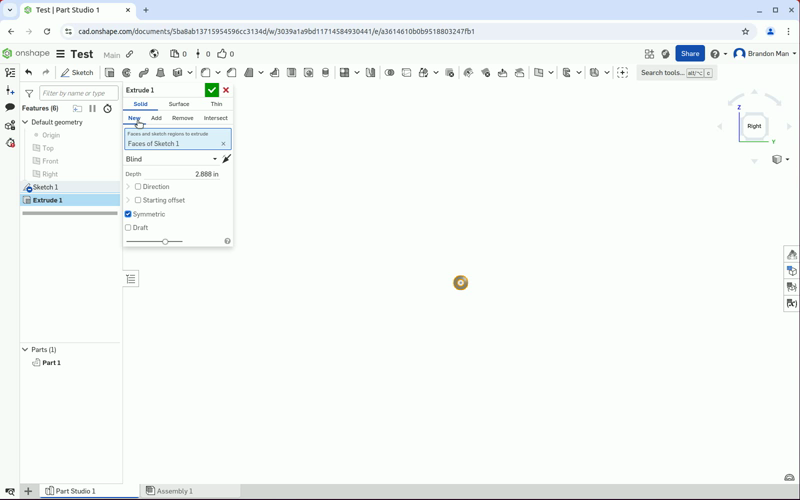
key(enter)
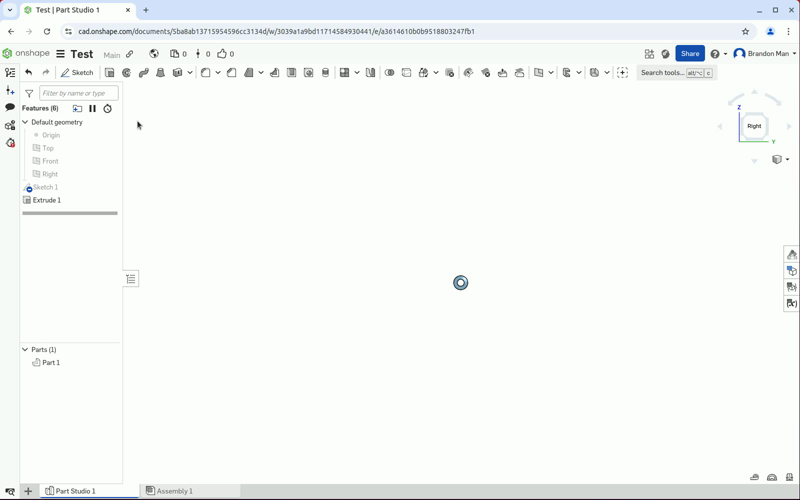
key(shift+h)
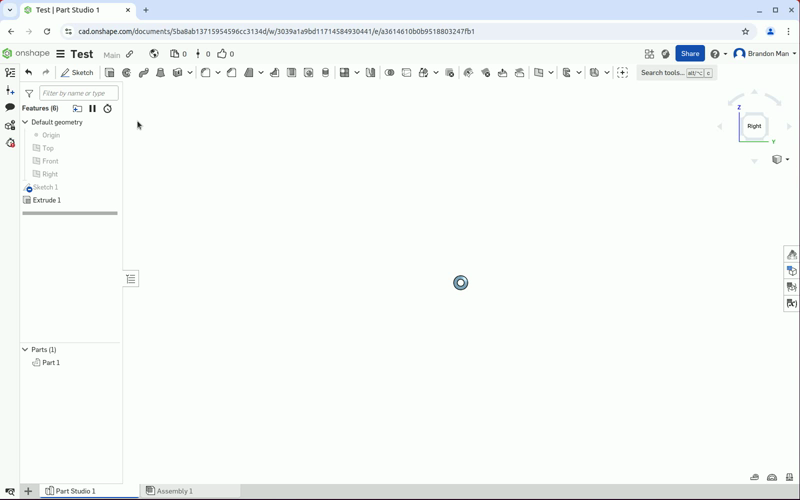
key(shift+h)
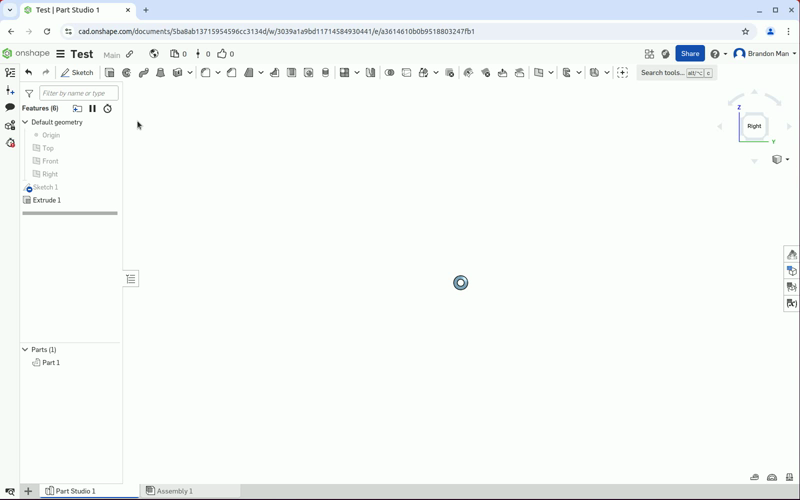
mouse_move(73, 189)
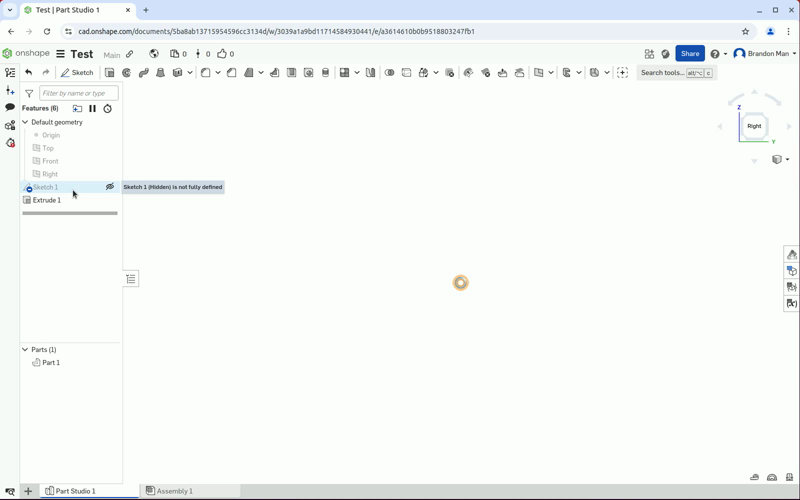
click(73, 189)
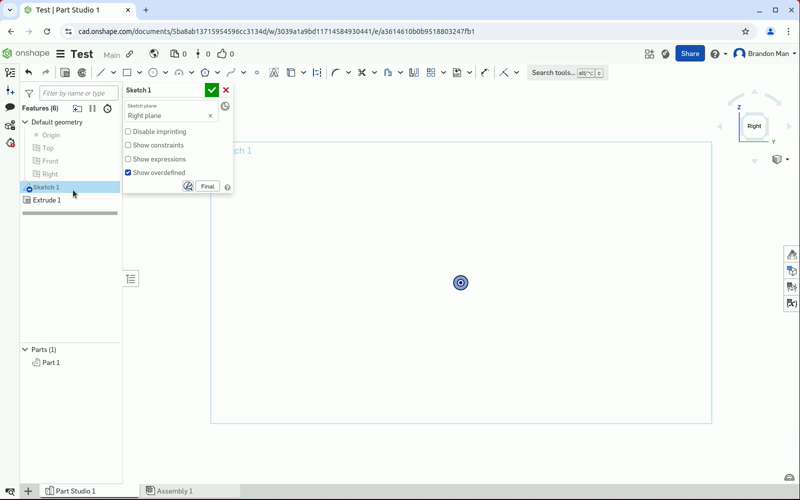
mouse_move(229, 92)
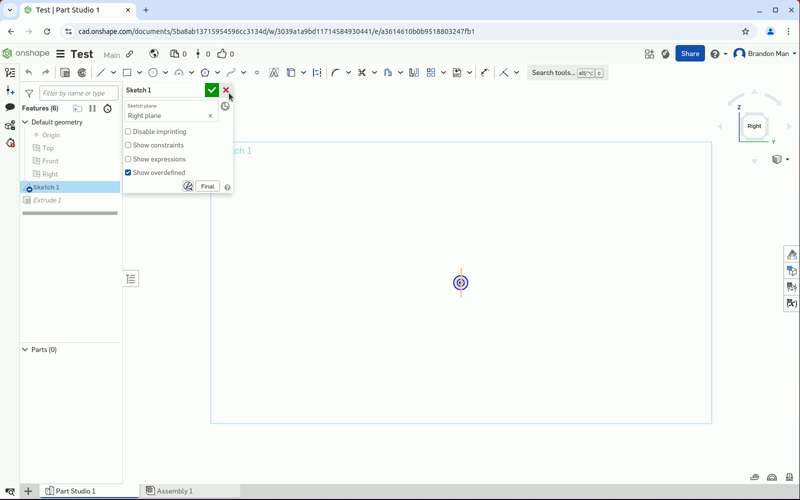
click(229, 92)
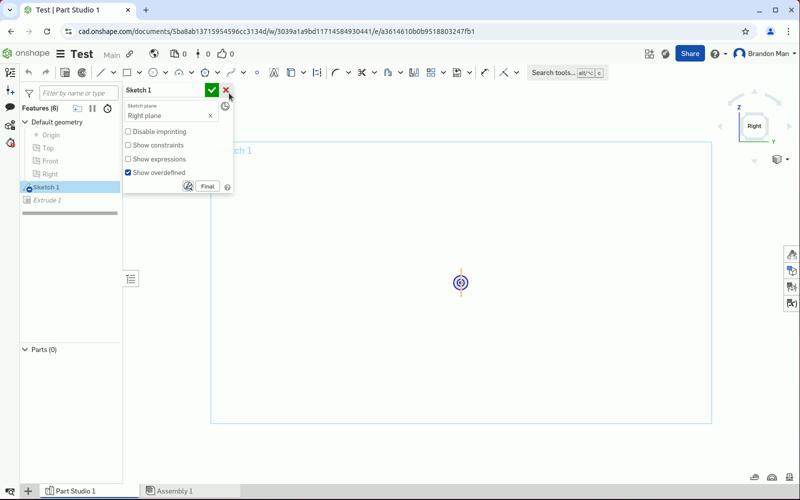
key(shift+s)
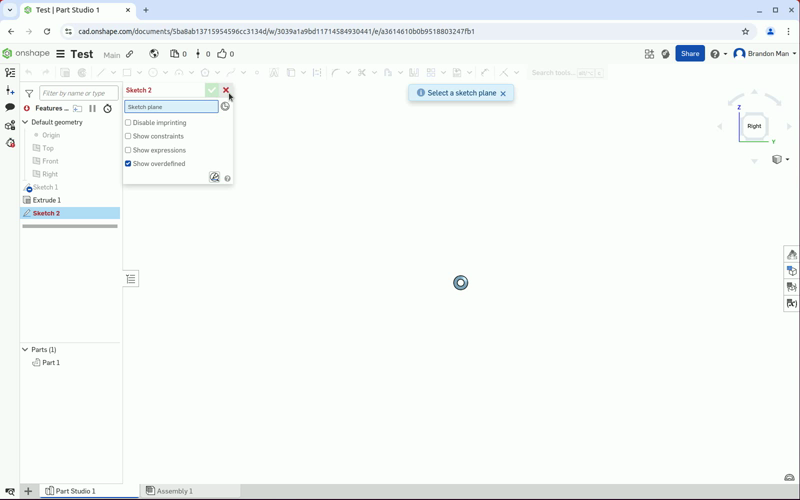
mouse_move(73, 176)
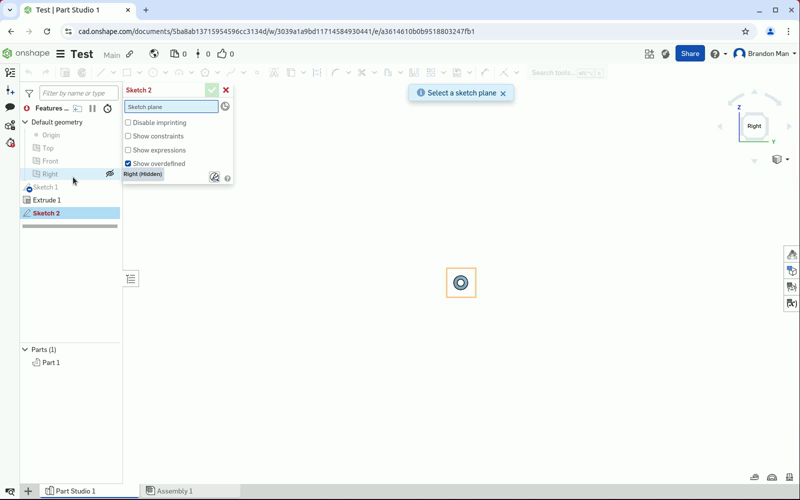
click(73, 176)
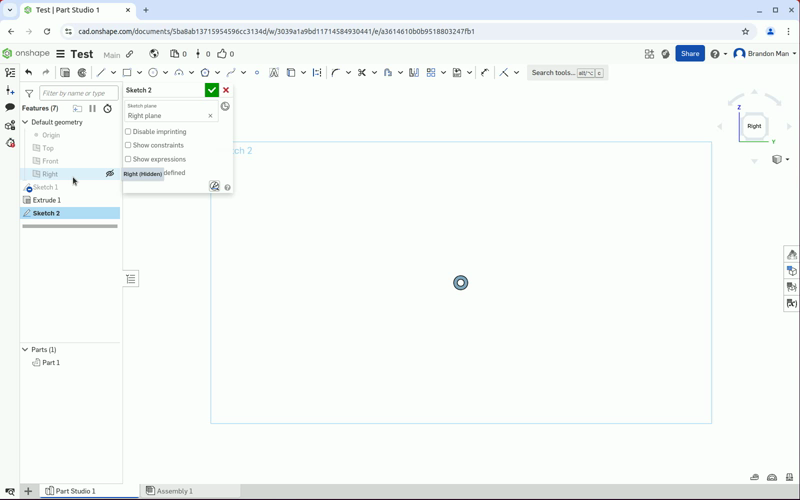
mouse_move(73, 352)
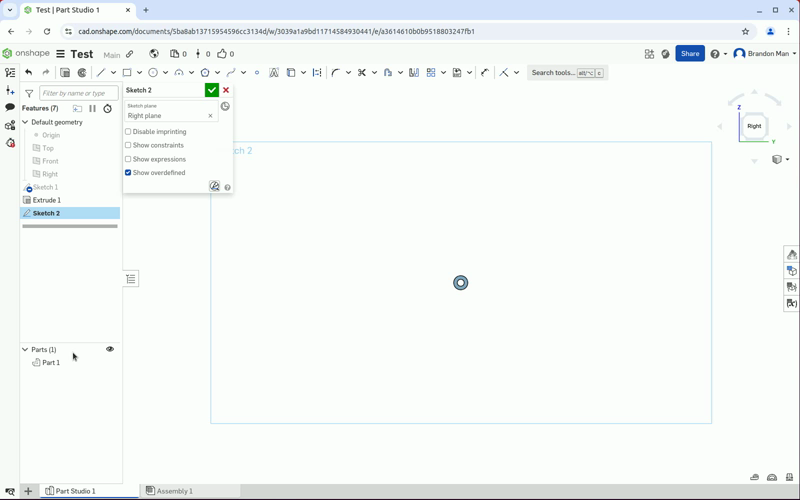
key(y)
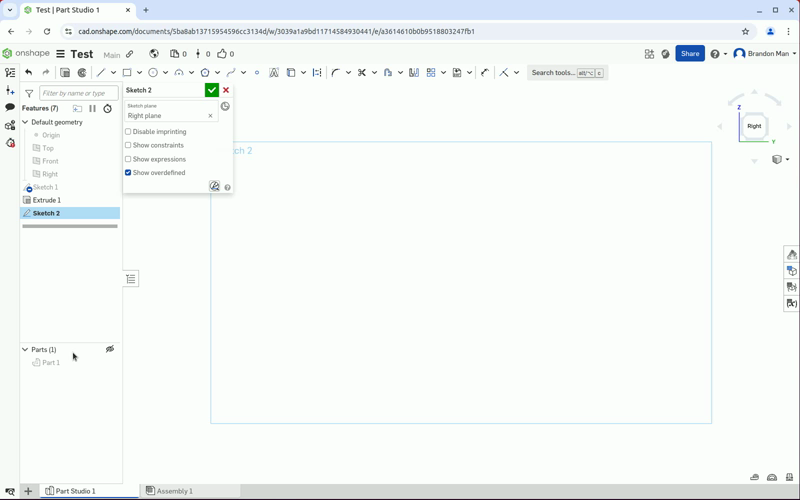
key(c)
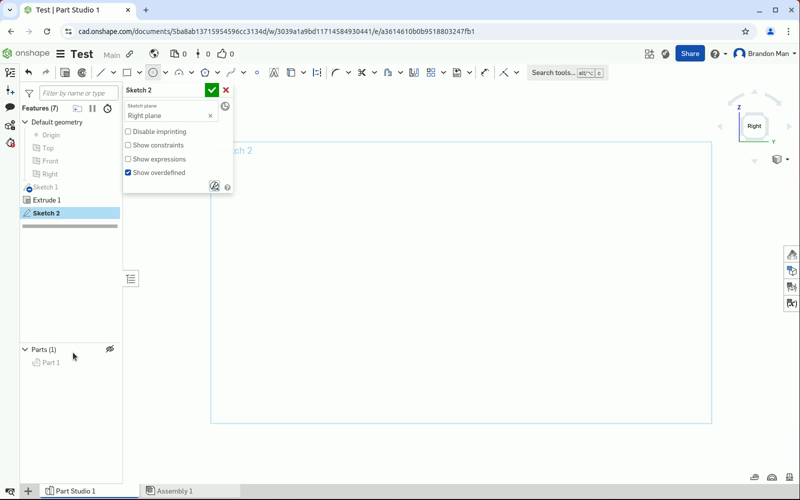
key_down(shift)
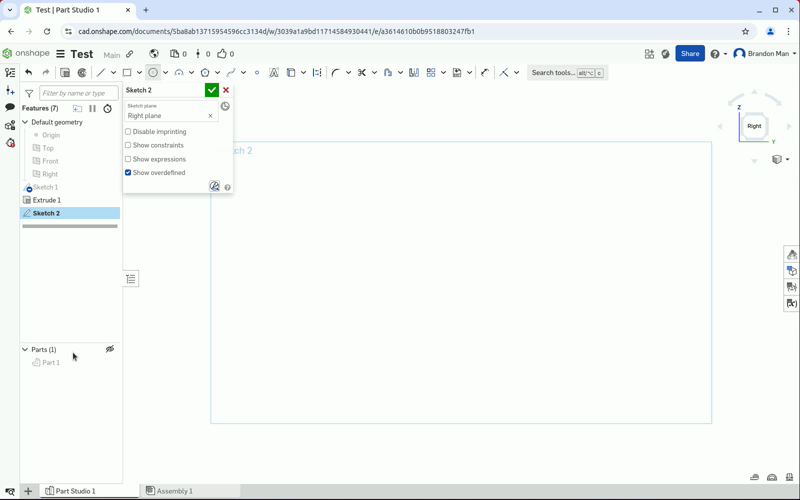
mouse_move(567, 282)
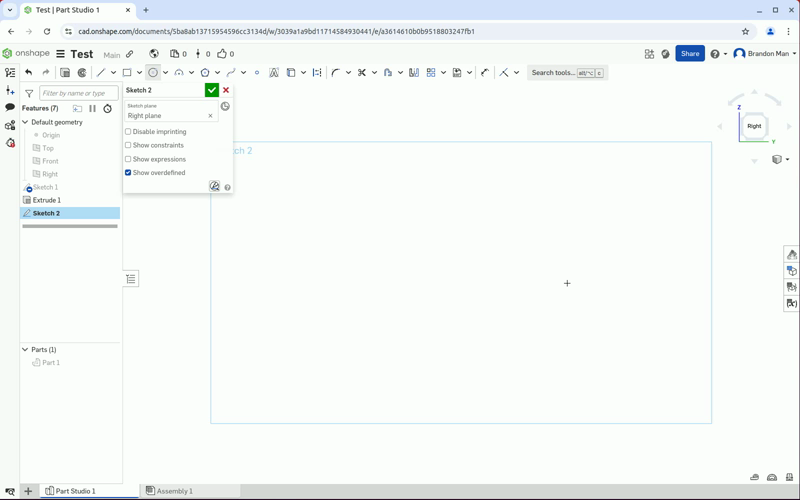
click(567, 282)
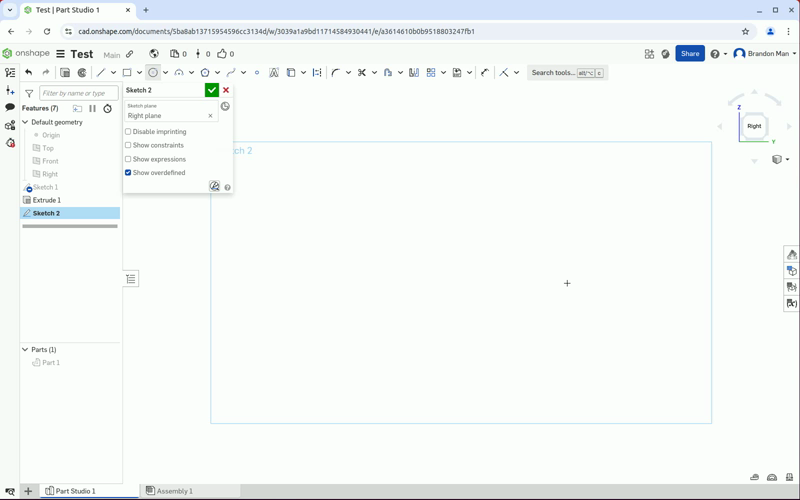
key_up(shift)
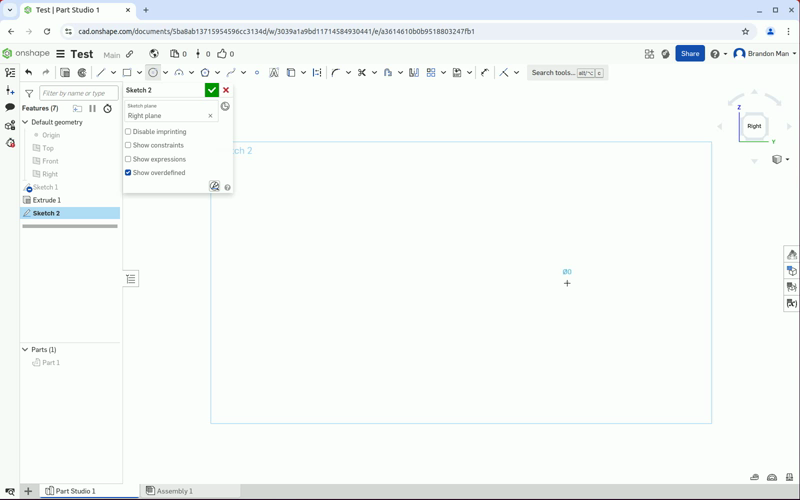
mouse_move(574, 282)
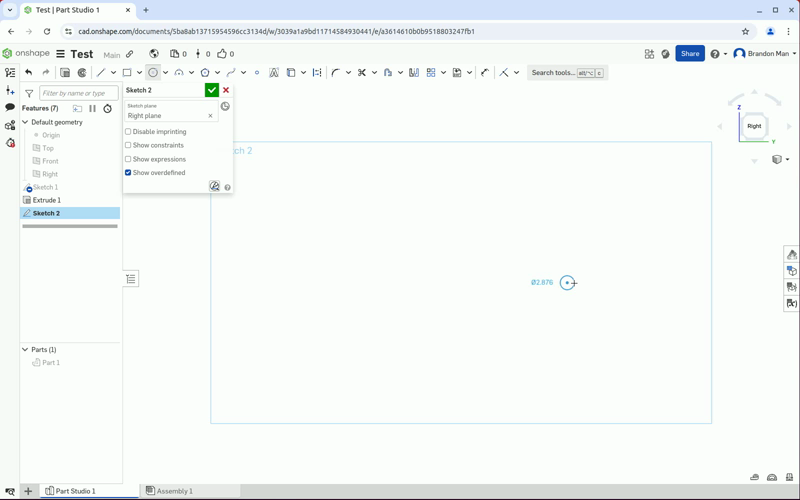
click(574, 282)
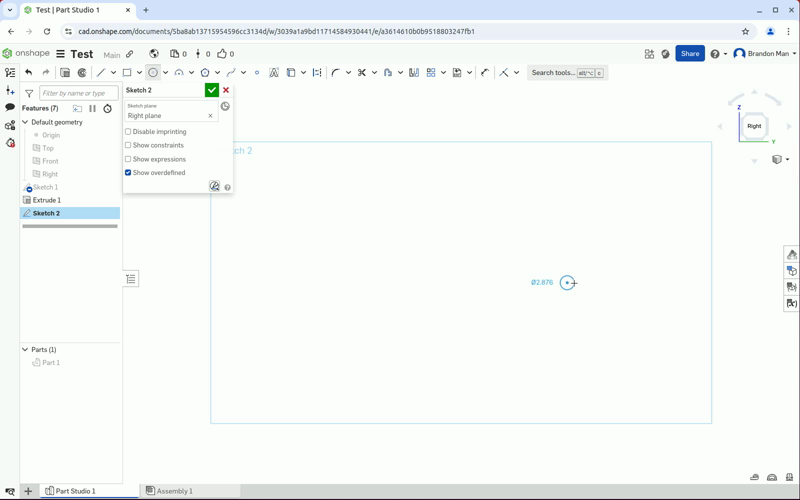
key(esc)
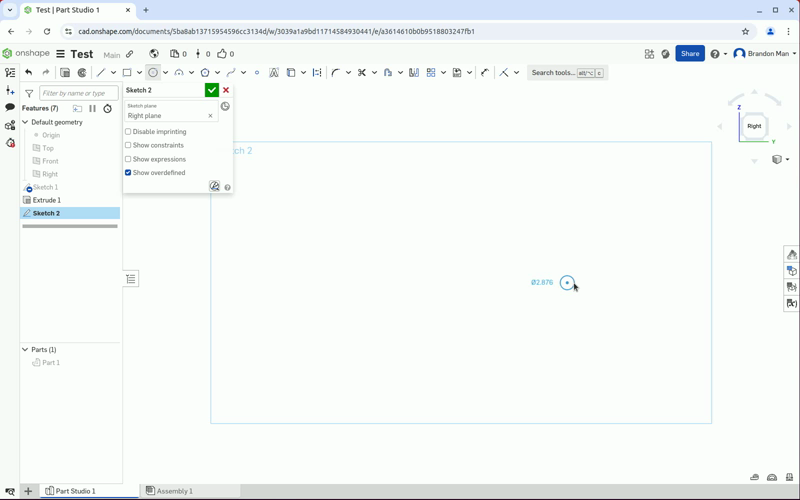
key(c)
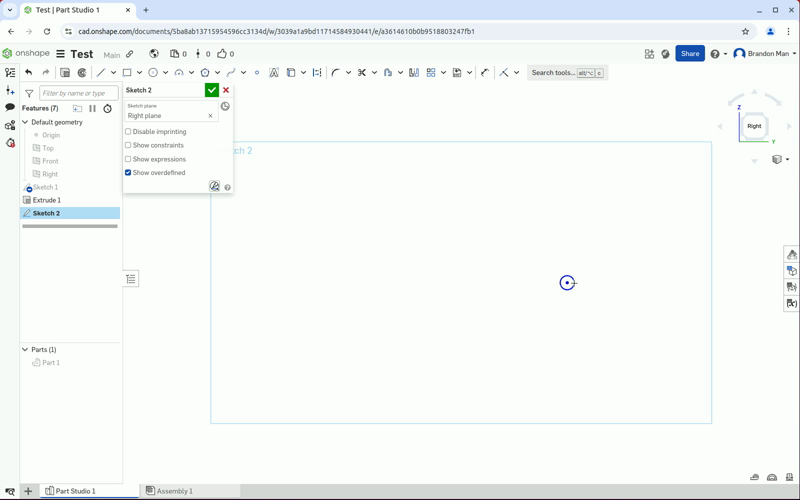
key_down(shift)
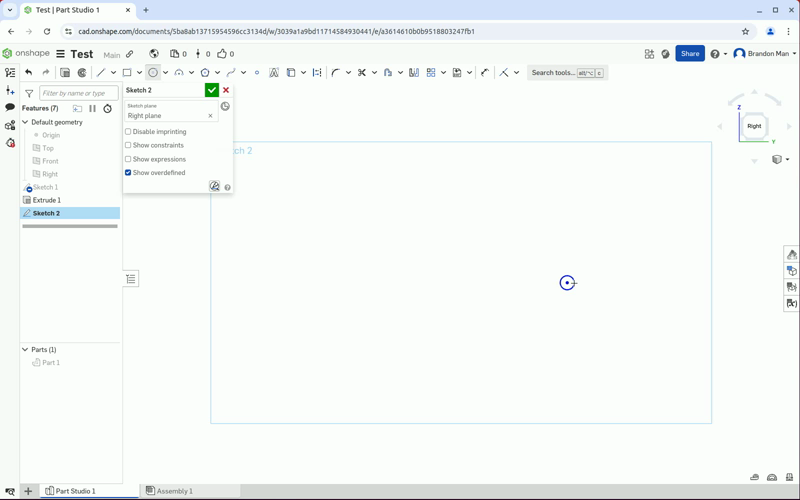
mouse_move(567, 282)
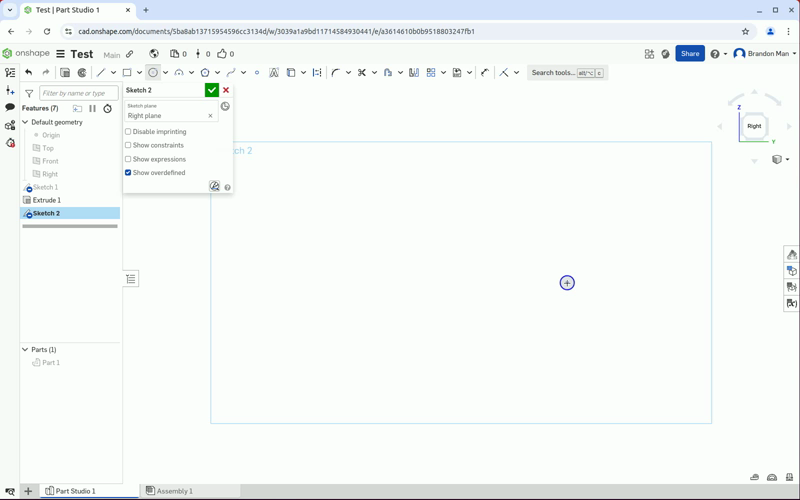
click(567, 282)
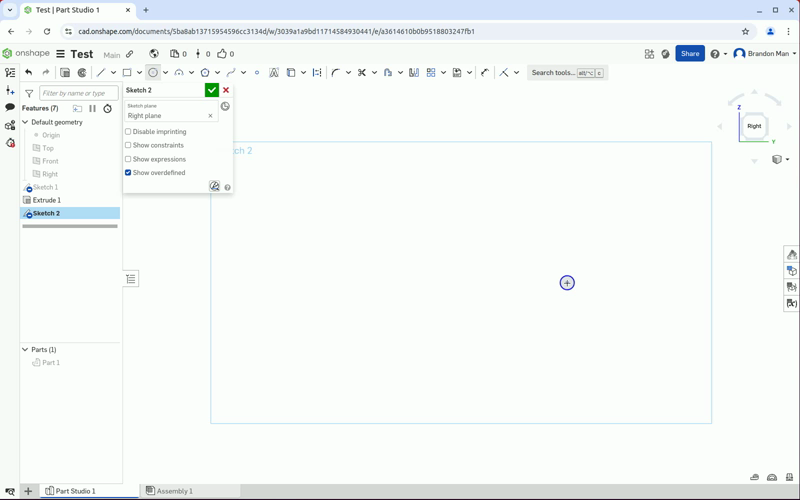
key_up(shift)
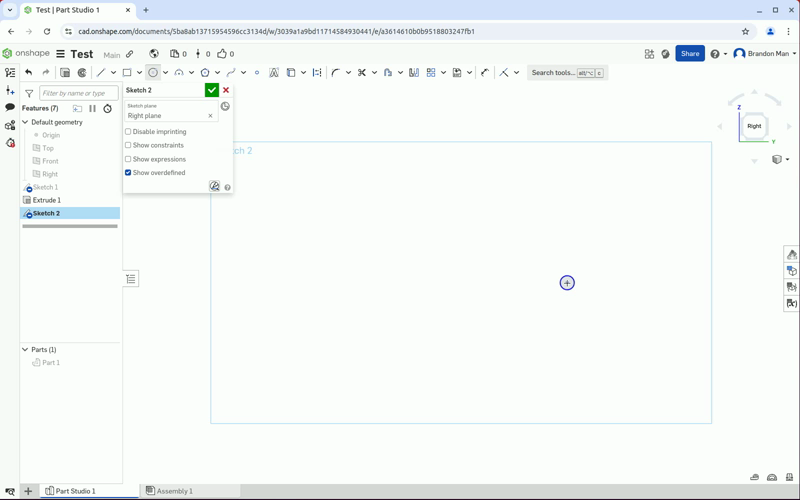
mouse_move(570, 282)
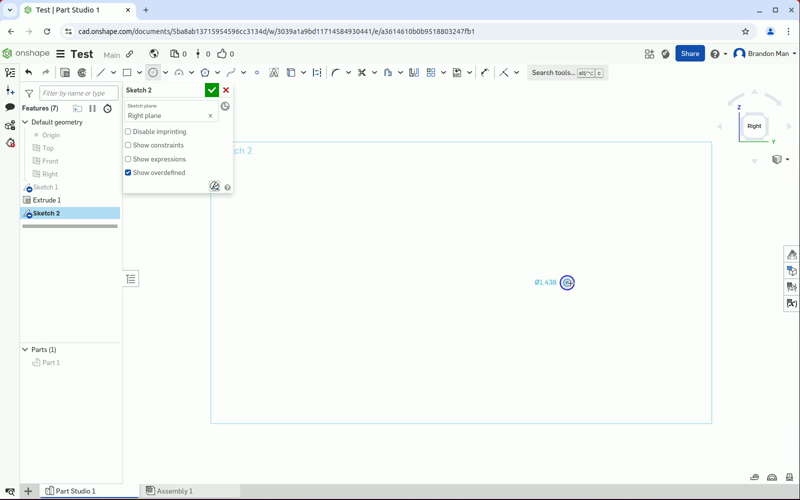
scroll(6)
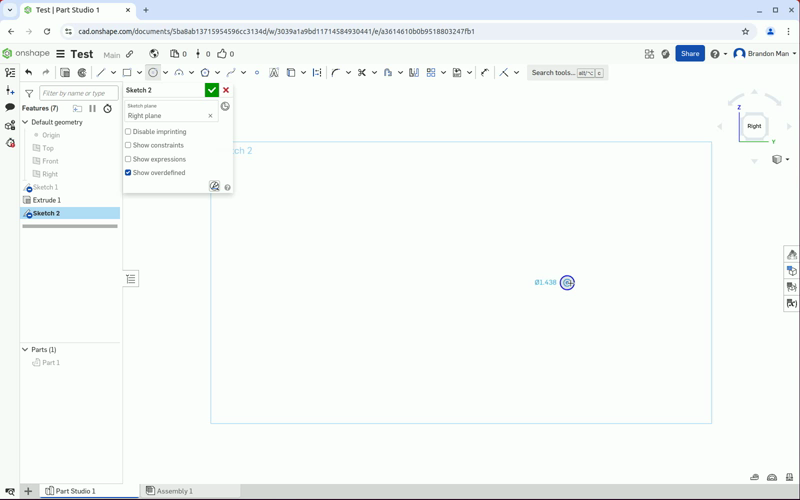
scroll(6)
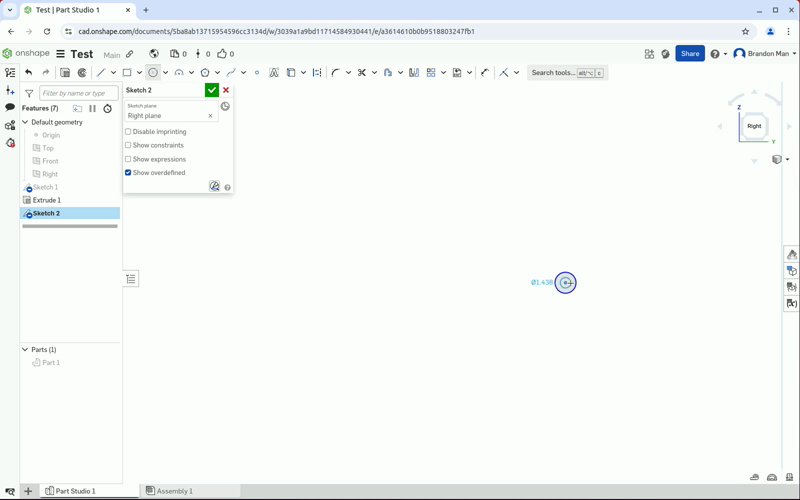
scroll(6)
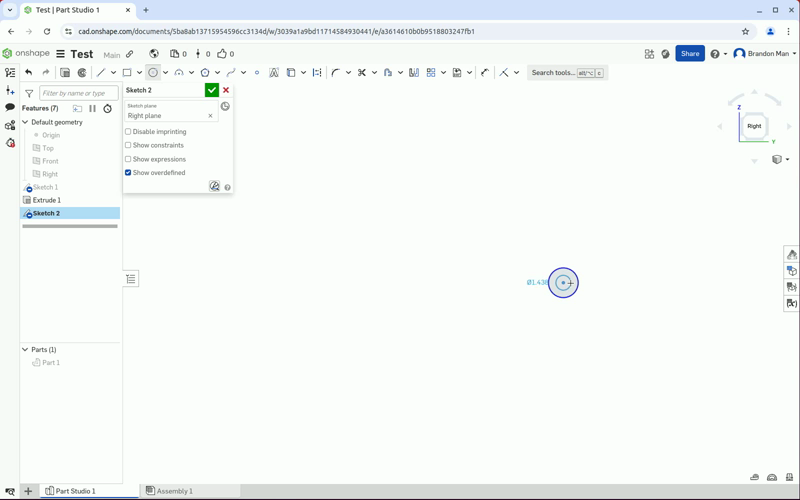
scroll(6)
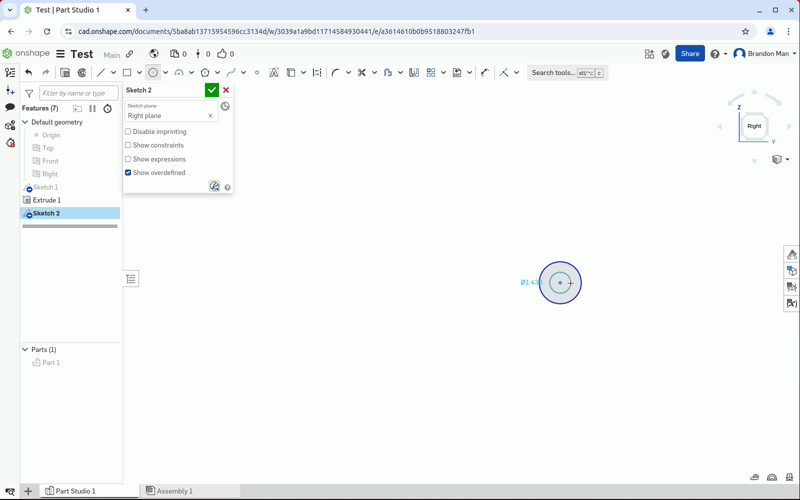
scroll(6)
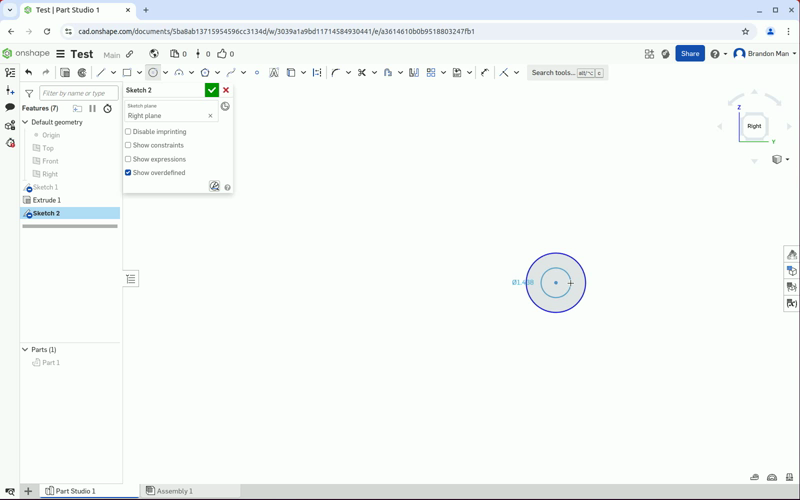
scroll(6)
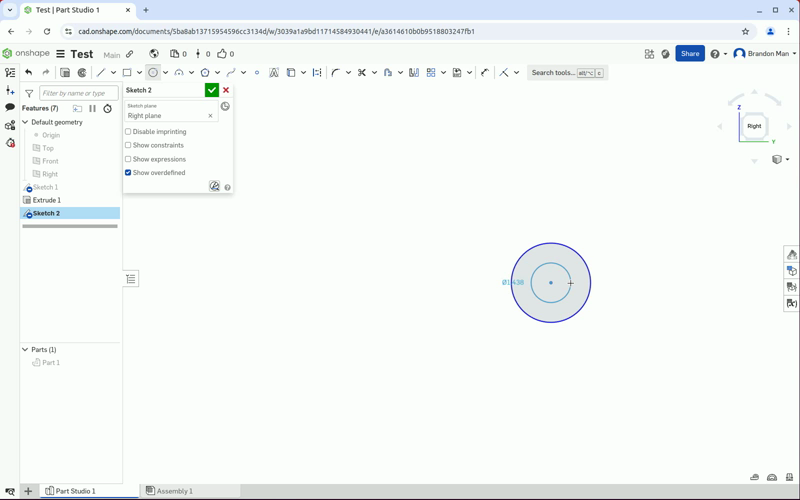
scroll(6)
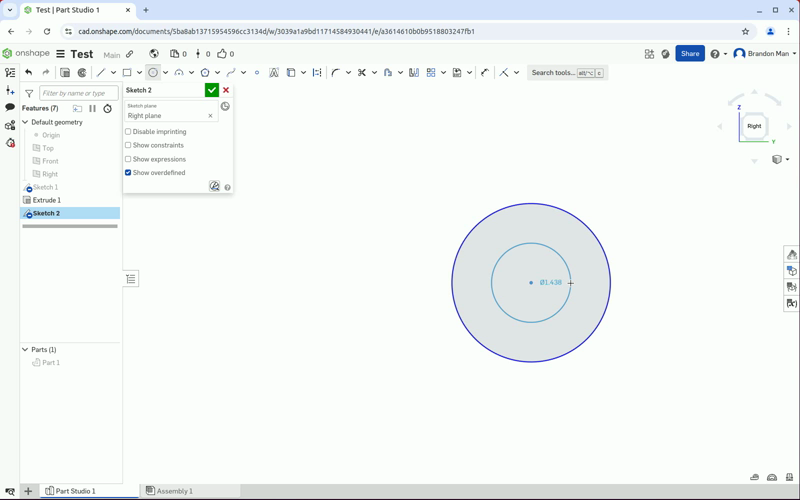
click(570, 282)
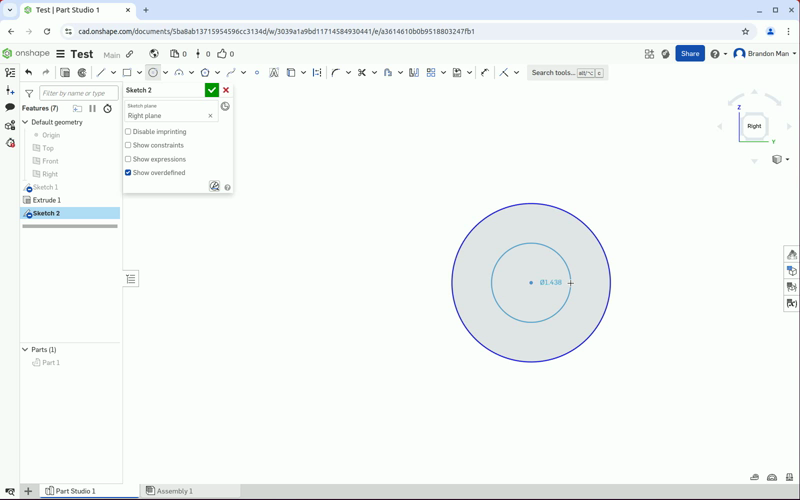
scroll(-6)
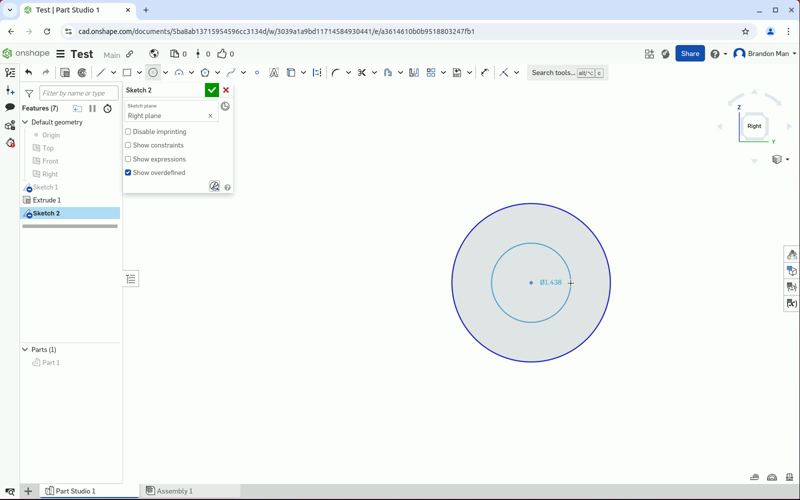
scroll(-6)
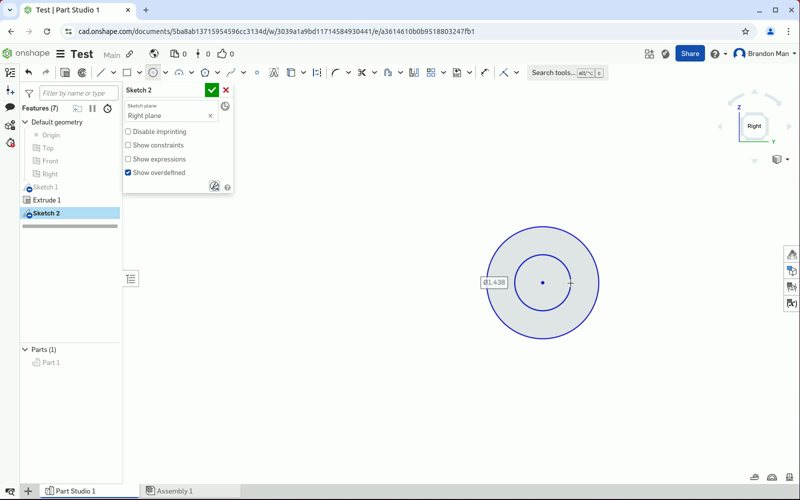
scroll(-6)
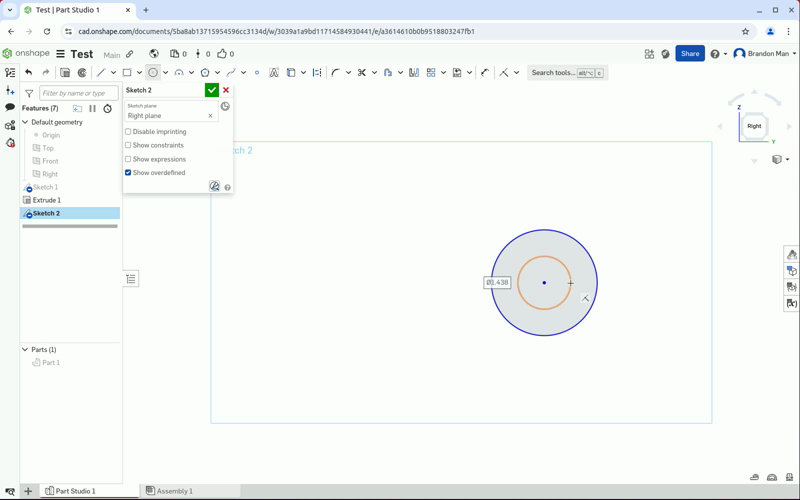
scroll(-6)
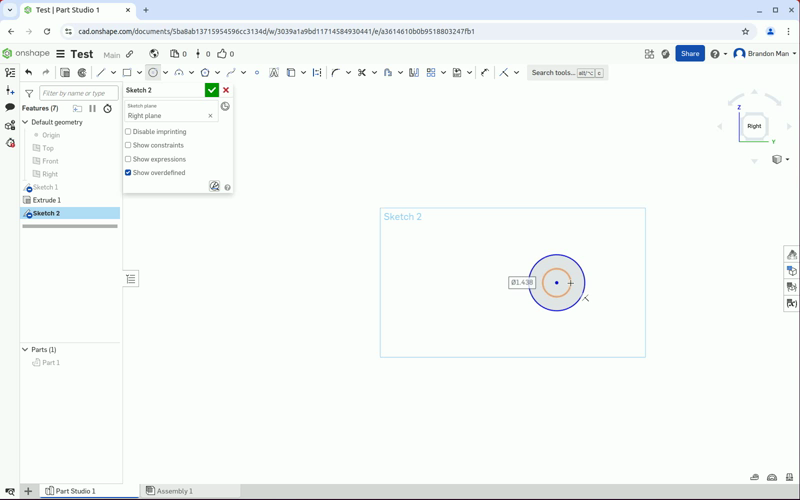
scroll(-6)
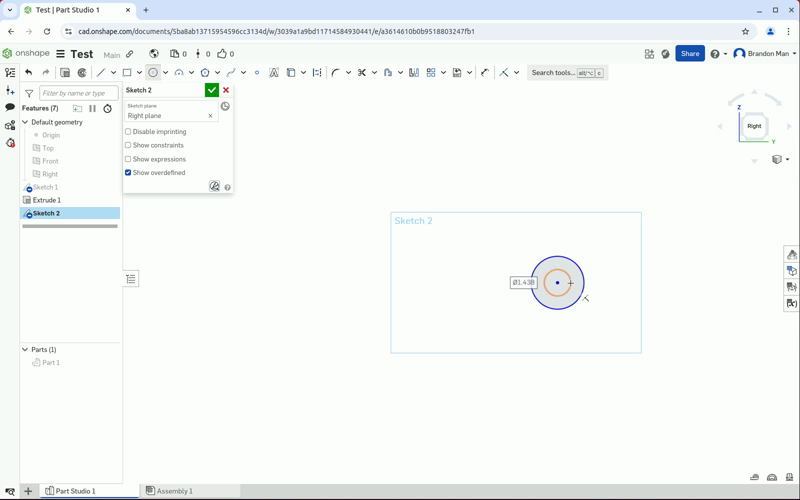
scroll(-6)
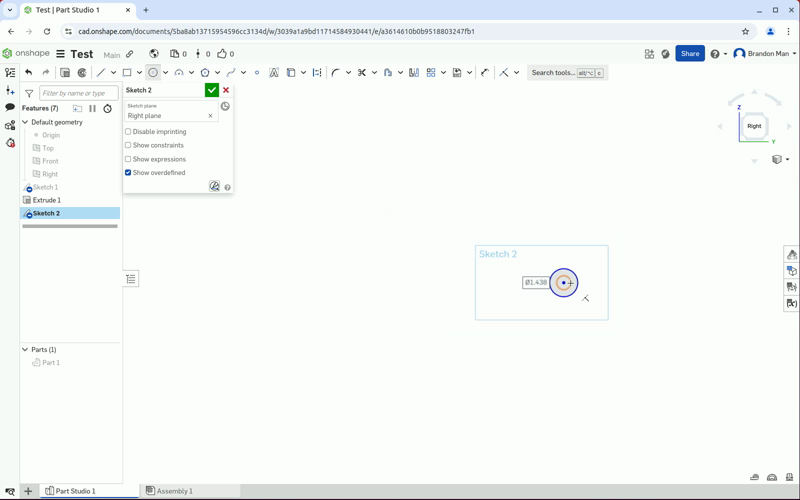
scroll(-6)
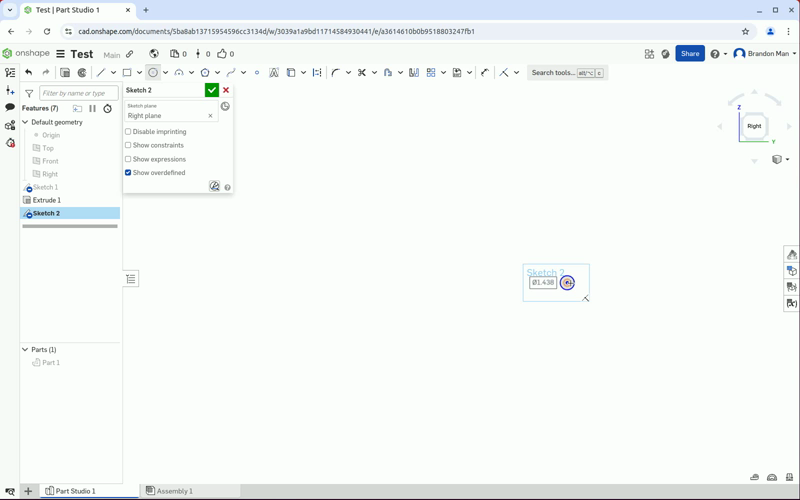
key(esc)
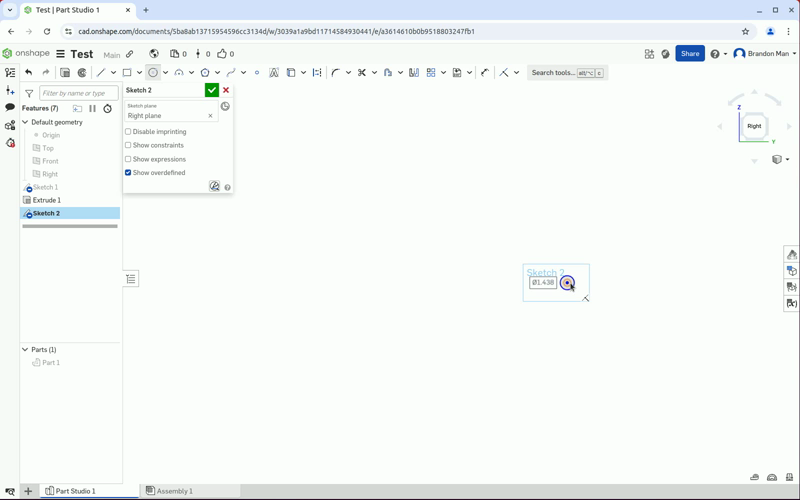
mouse_move(561, 282)
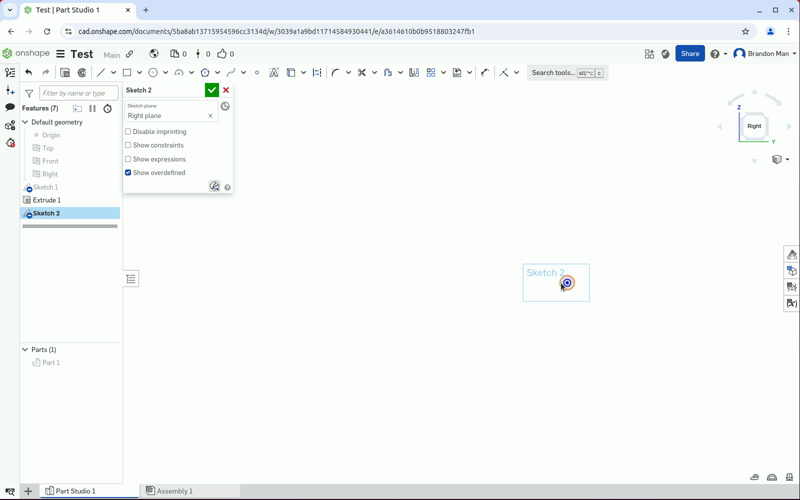
scroll(6)
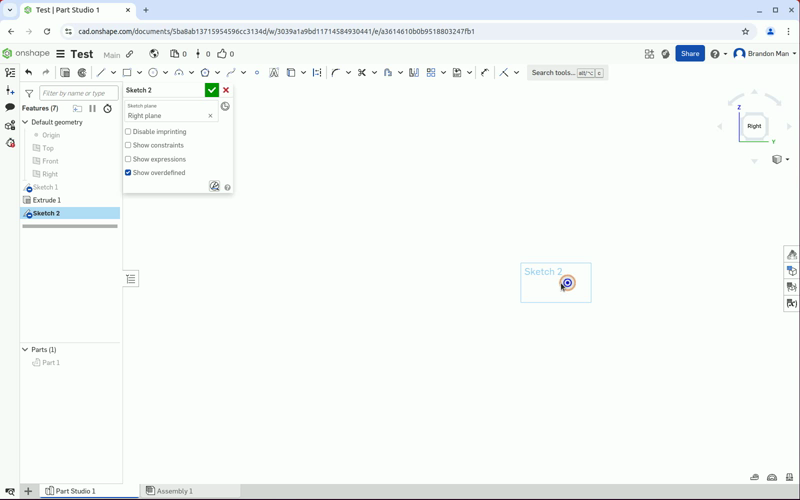
scroll(6)
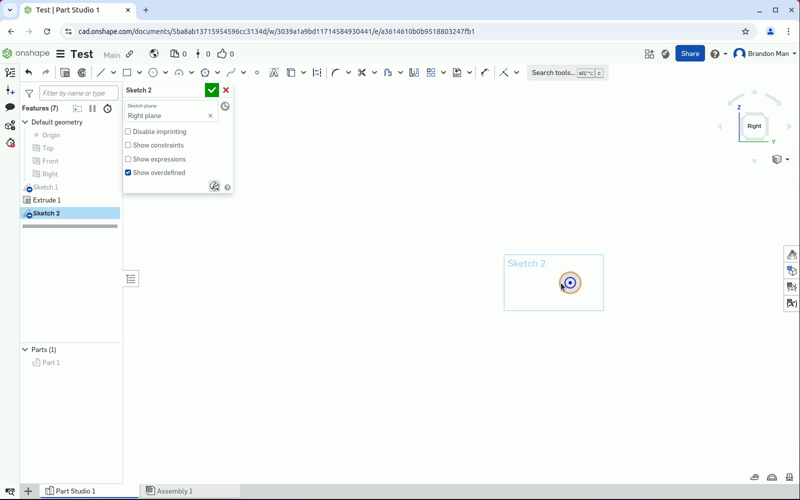
scroll(6)
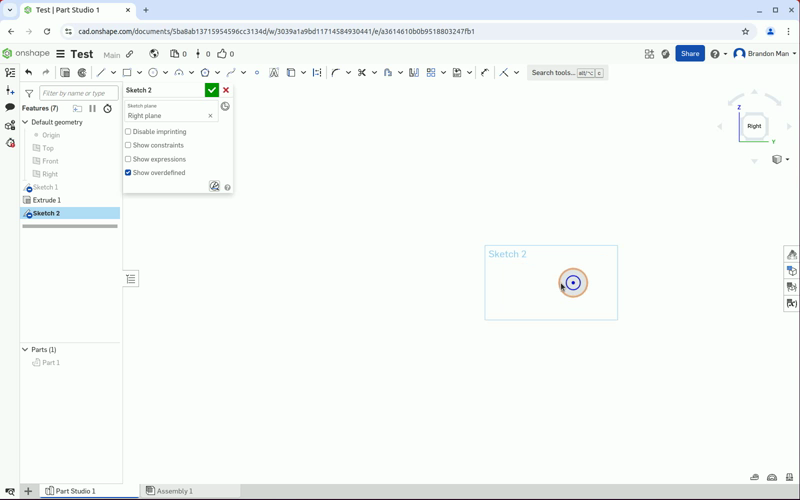
scroll(6)
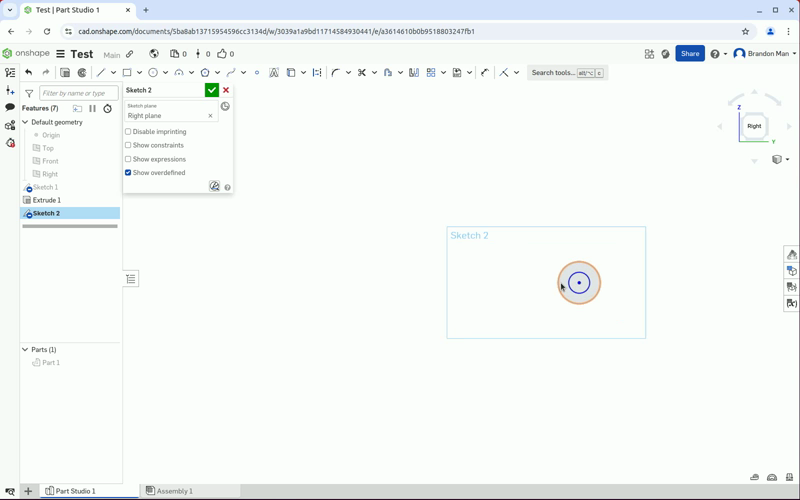
scroll(6)
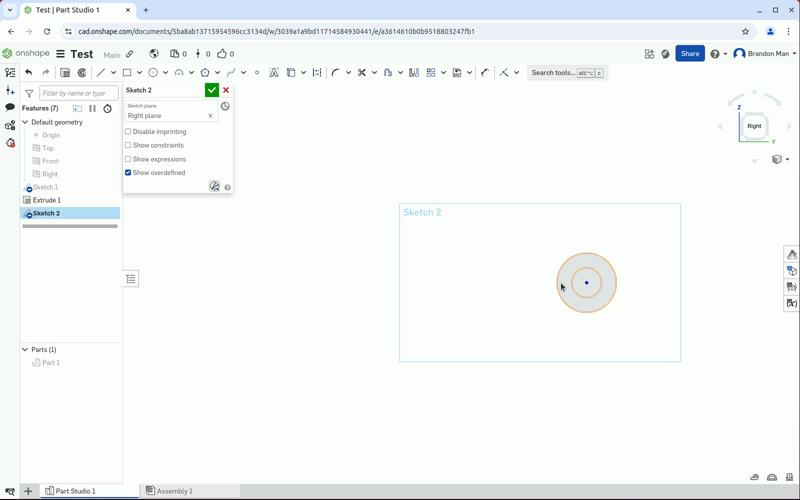
scroll(6)
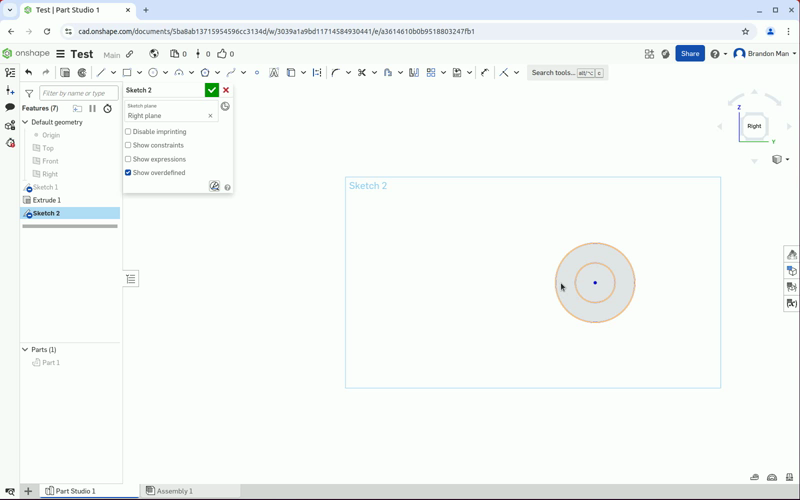
scroll(6)
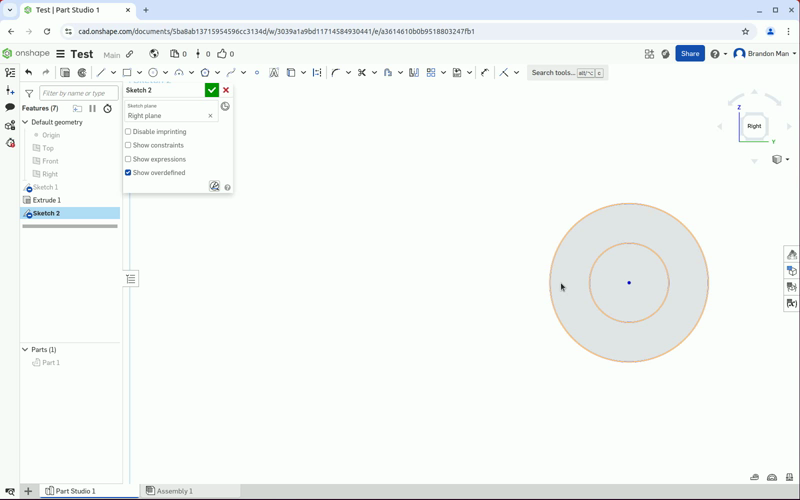
click(561, 282)
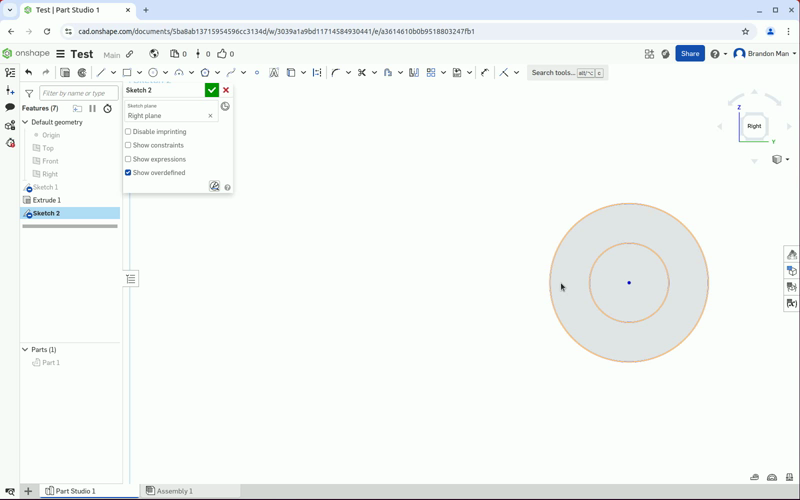
scroll(-6)
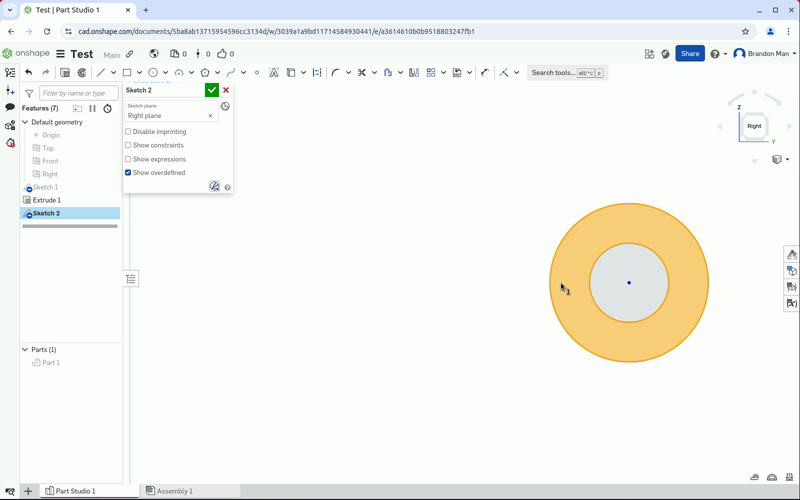
scroll(-6)
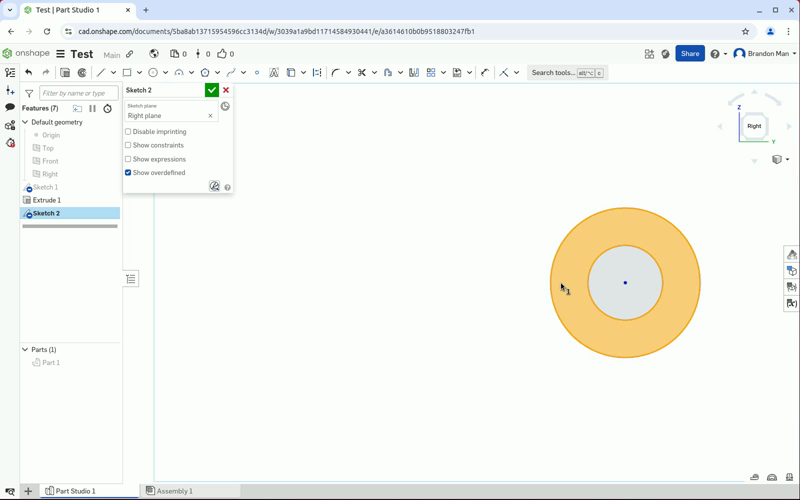
scroll(-6)
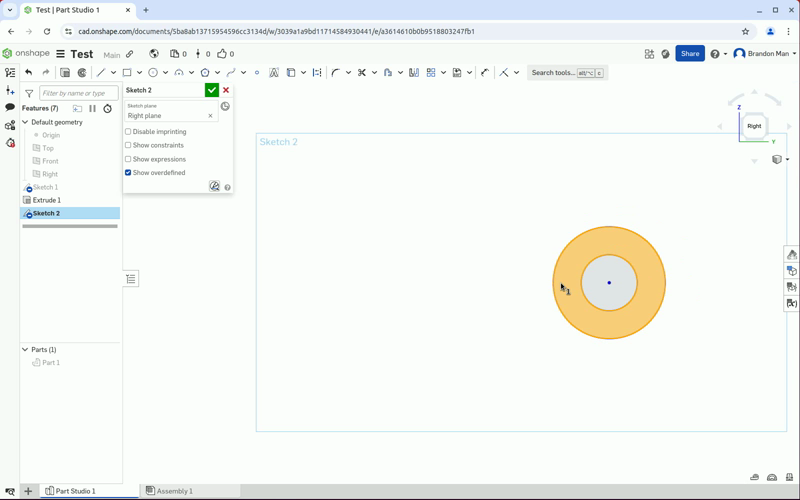
scroll(-6)
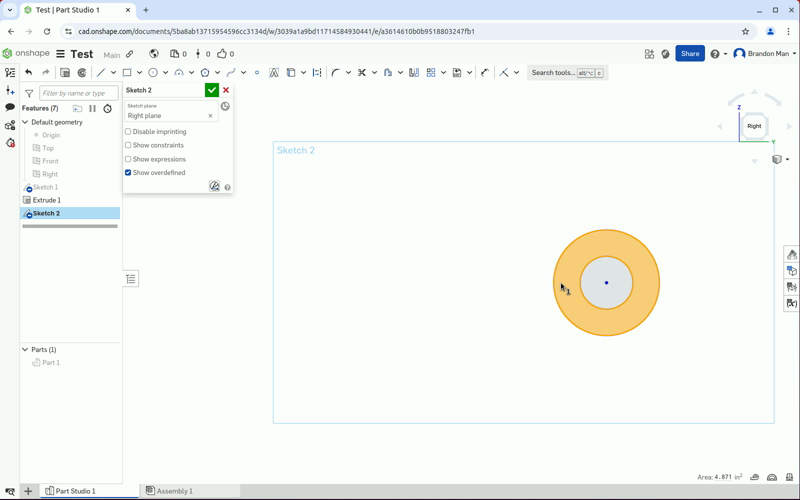
scroll(-6)
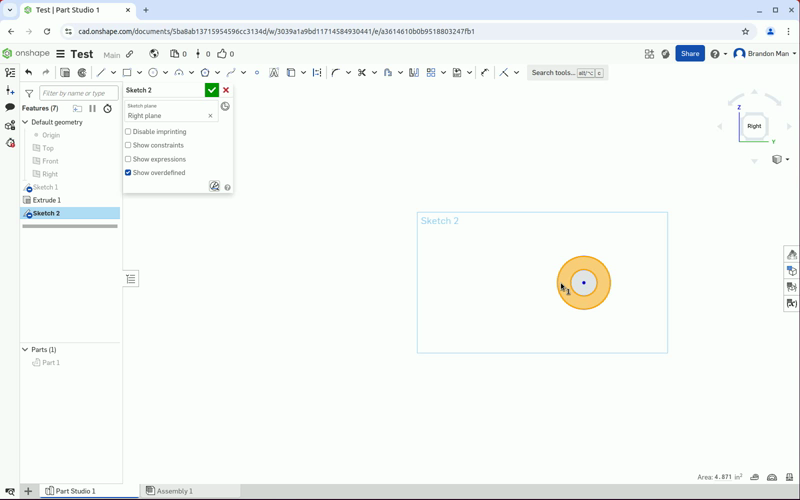
scroll(-6)
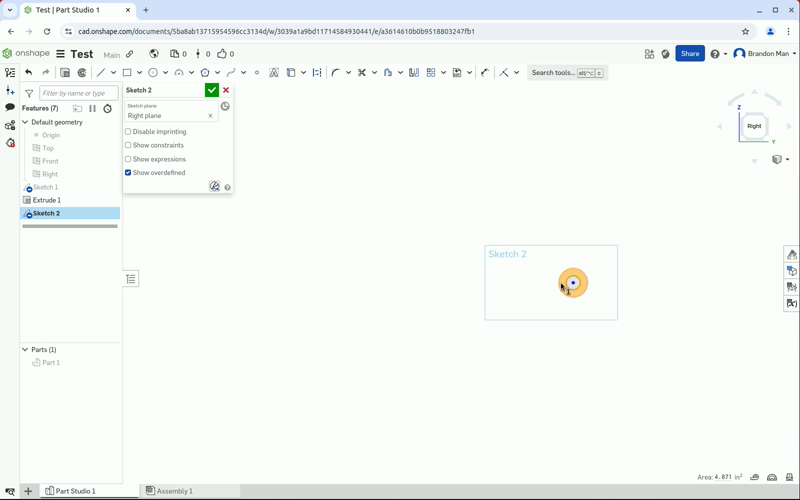
scroll(-6)
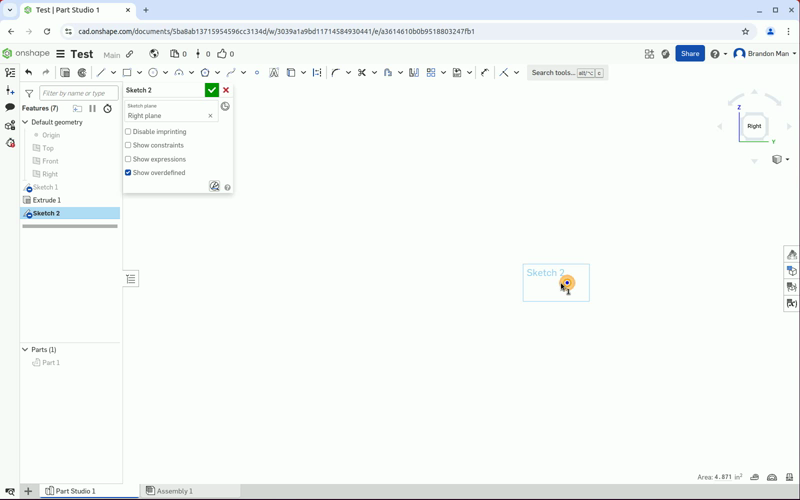
mouse_move(73, 352)
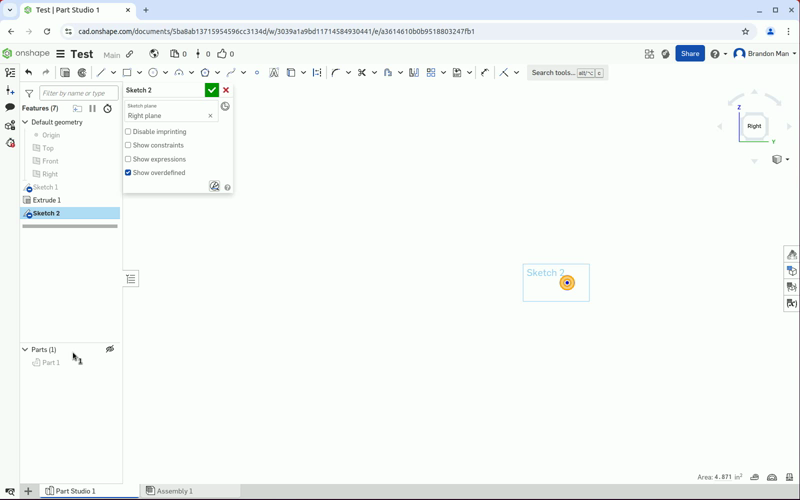
key(shift+y)
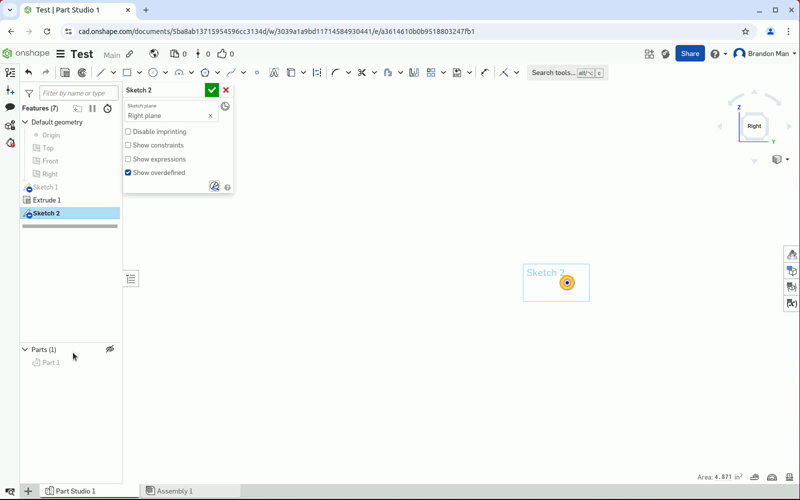
key(shift+e)
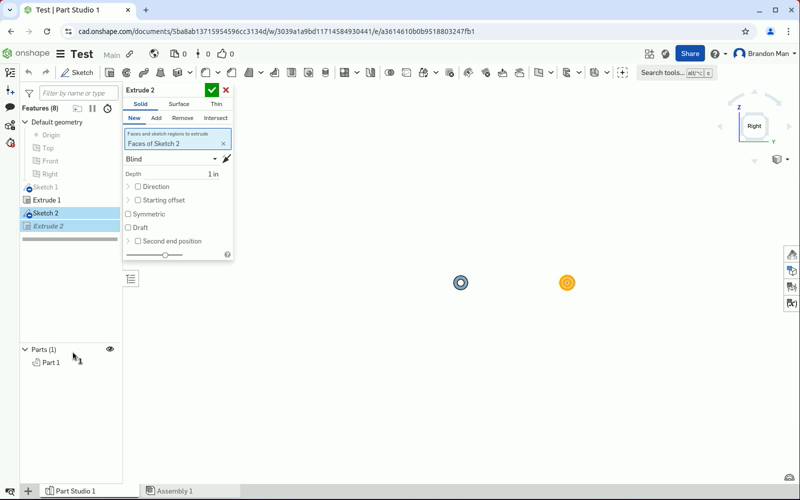
mouse_move(143, 106)
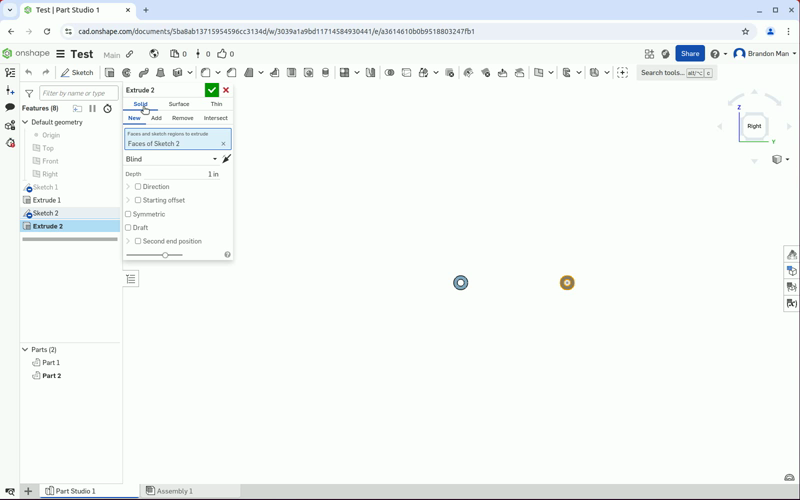
click(143, 106)
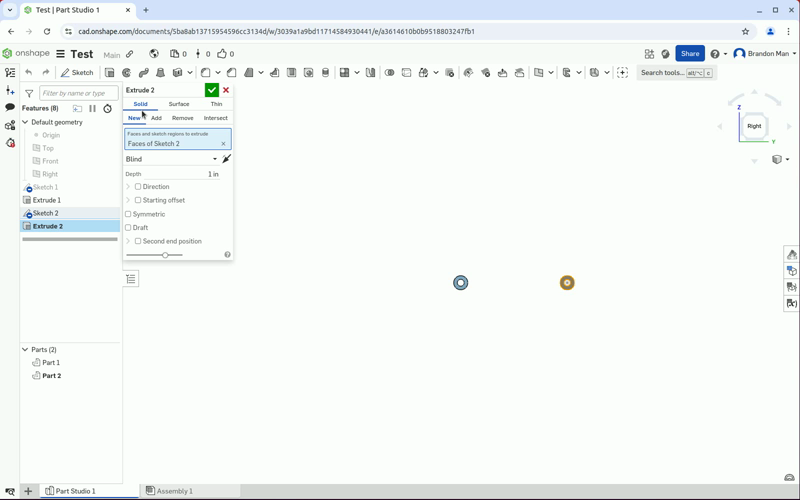
mouse_move(137, 120)
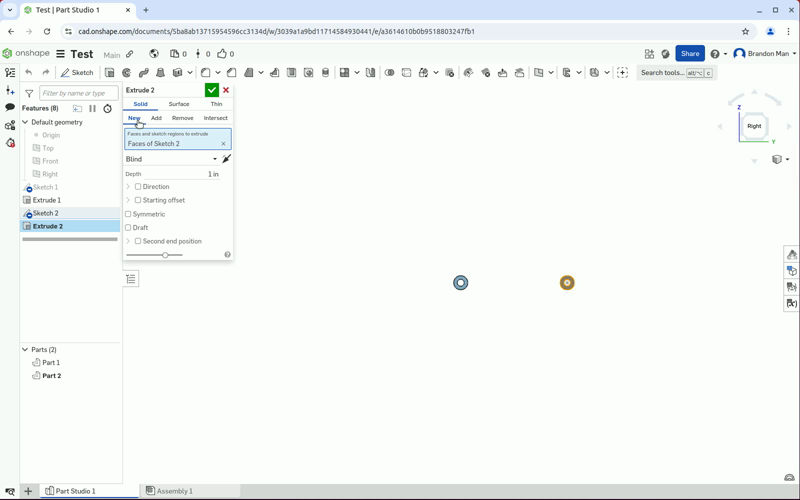
click(137, 120)
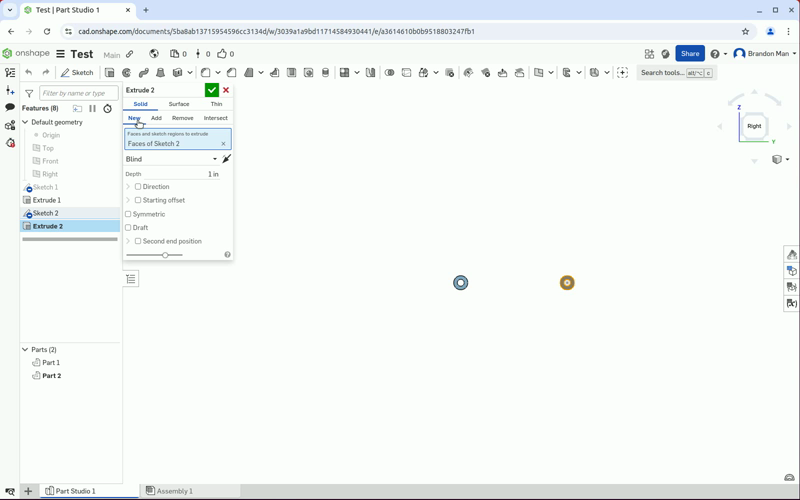
key(tab, 4)
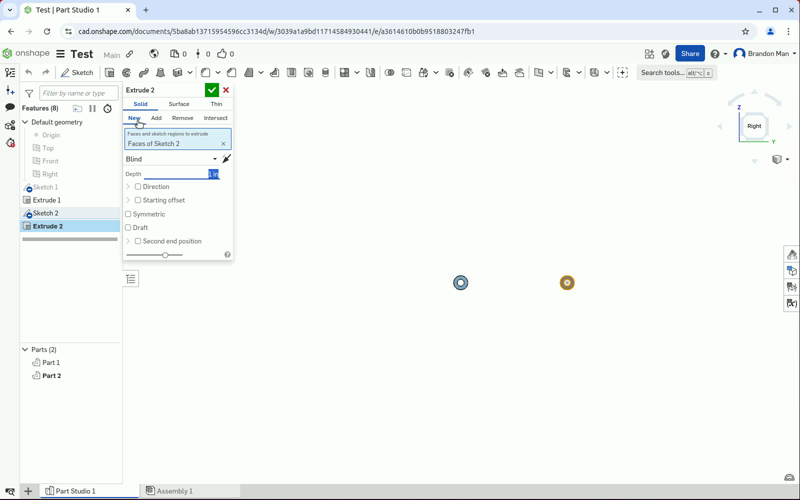
text(2.888)
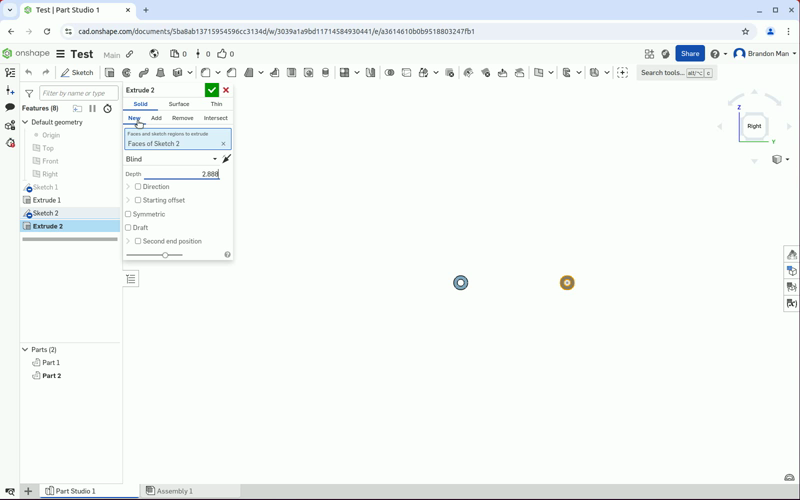
key(tab, 3)
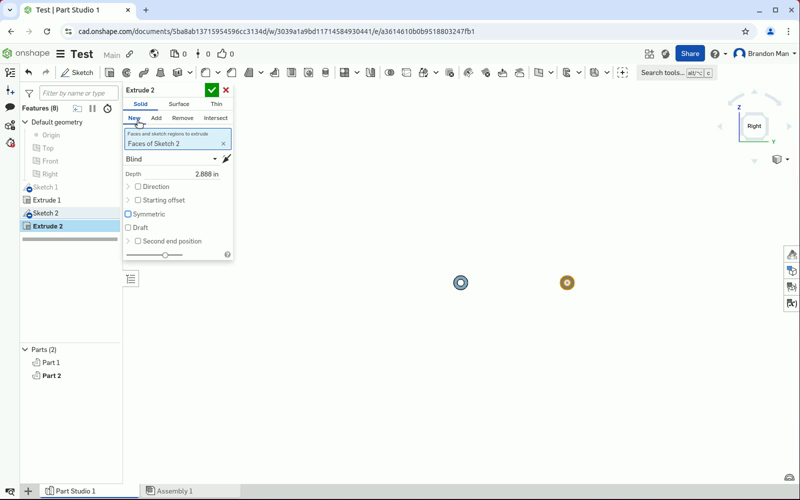
key(space)
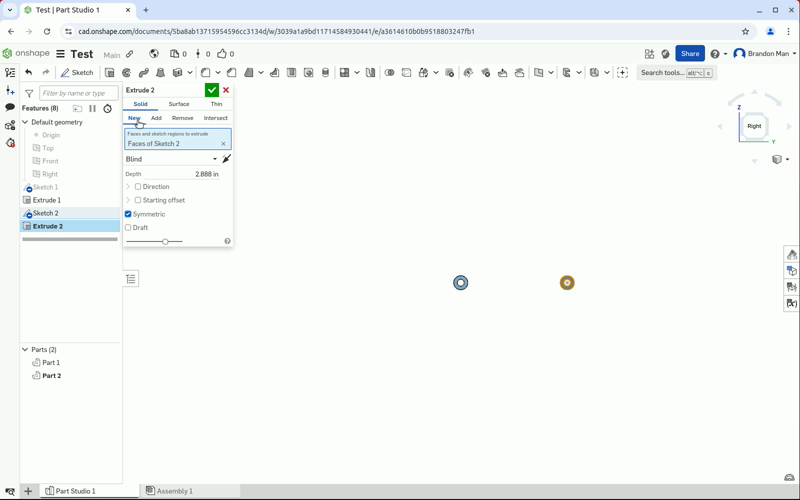
key(enter)
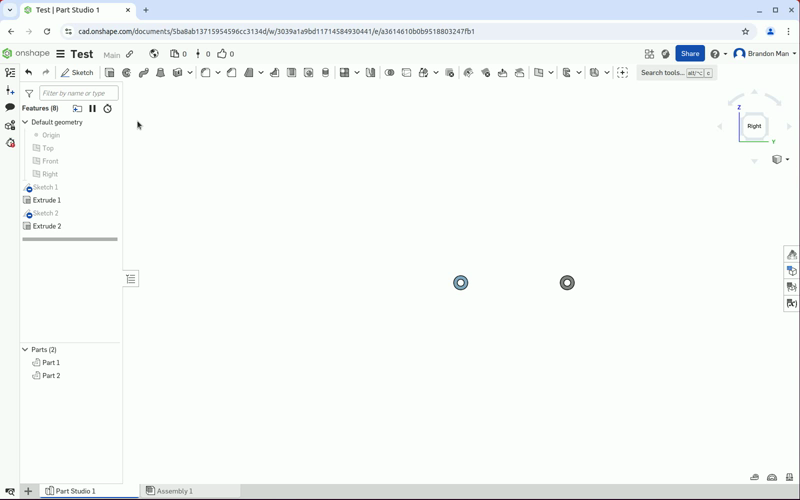
key(shift+h)
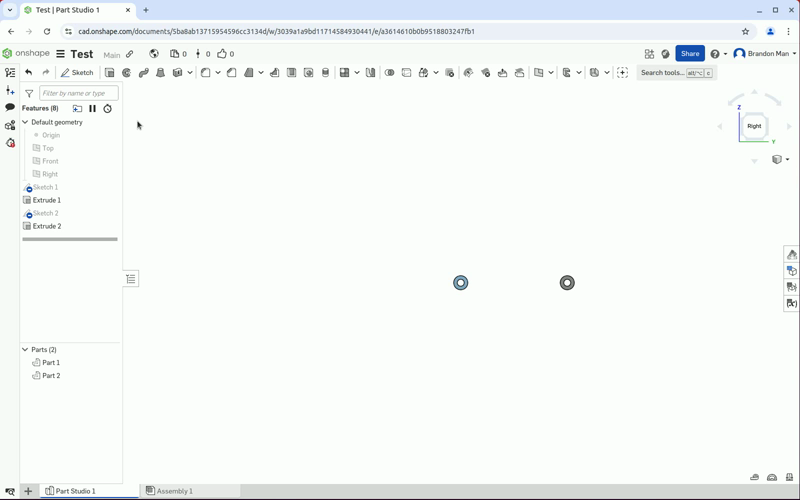
key(shift+h)
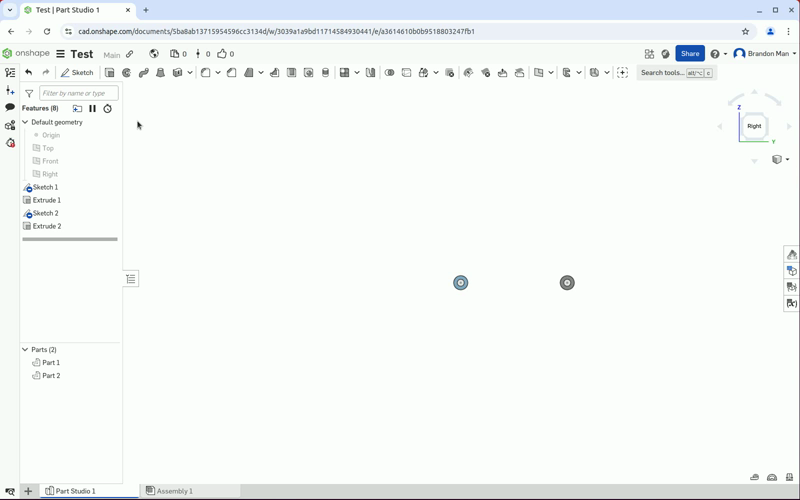
key(shift+7)
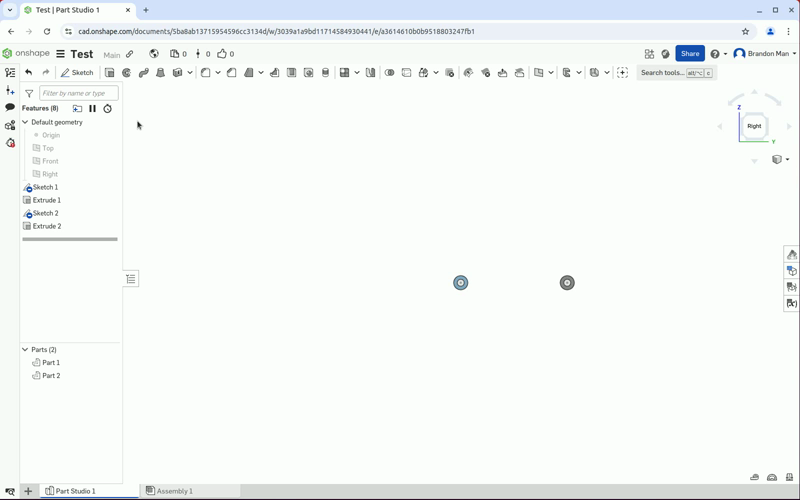
key(right, 2)
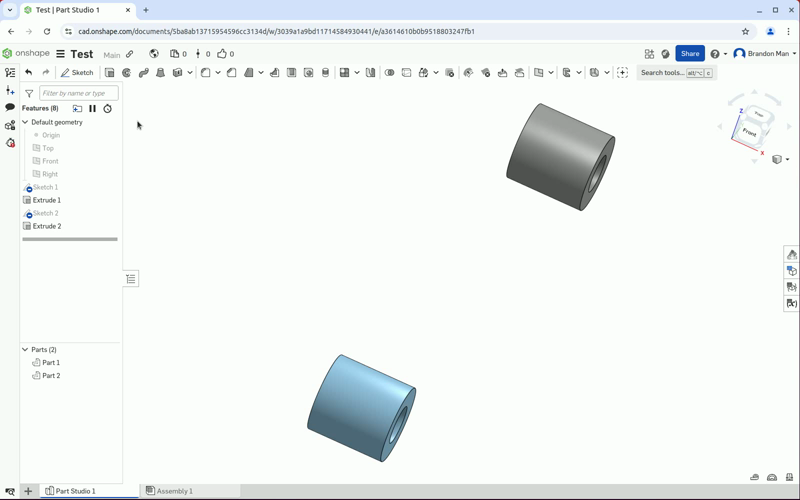
key(down, 2)
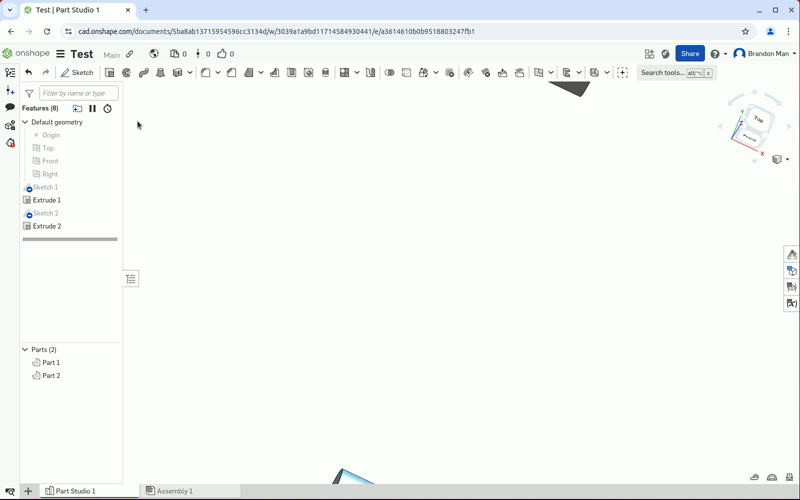
key(up, 2)
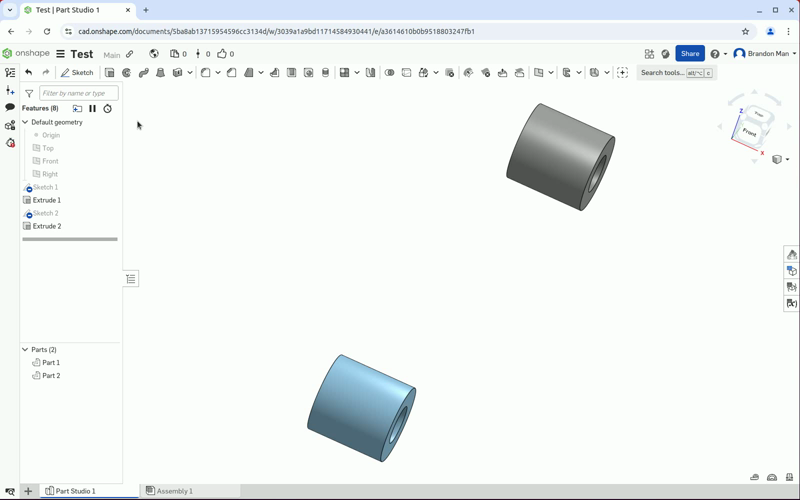
key(left, 2)
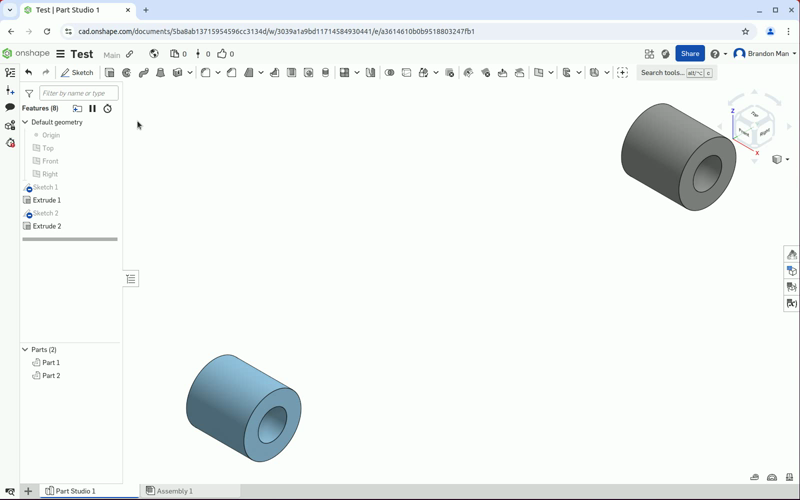
mouse_move(73, 189)
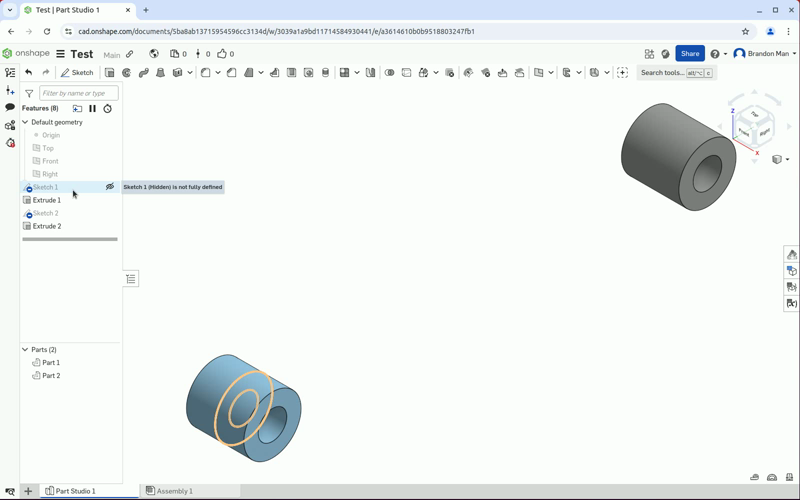
click(73, 189)